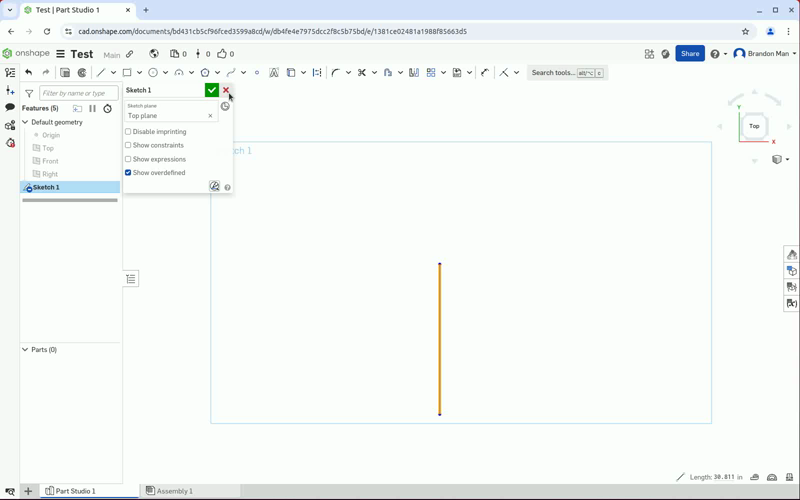
key(shift+h)
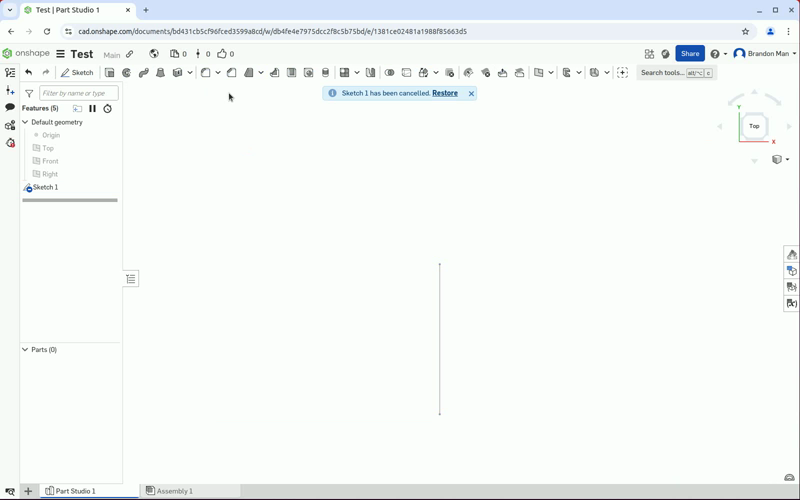
key(shift+s)
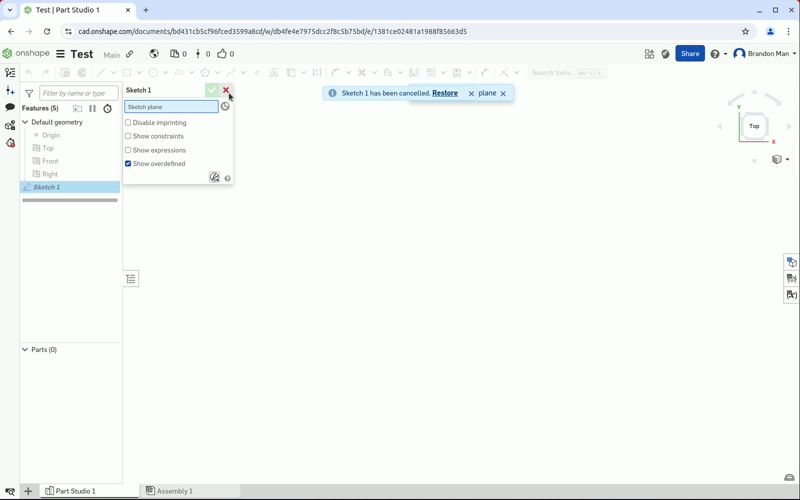
mouse_move(73, 150)
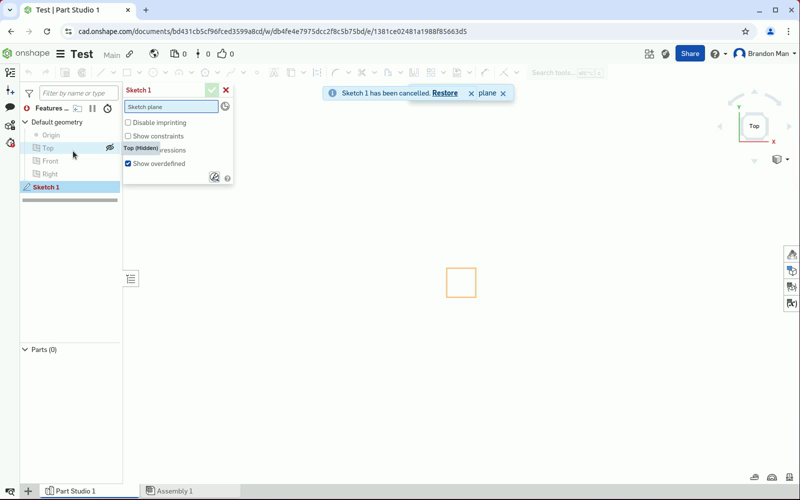
click(73, 150)
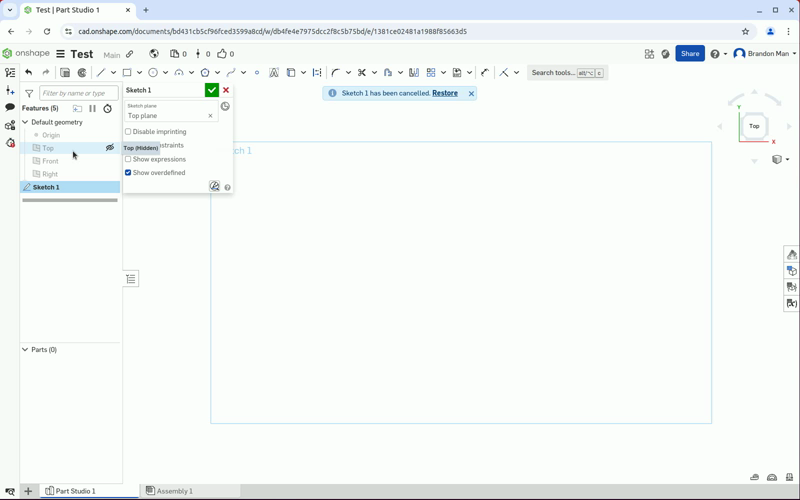
mouse_move(73, 352)
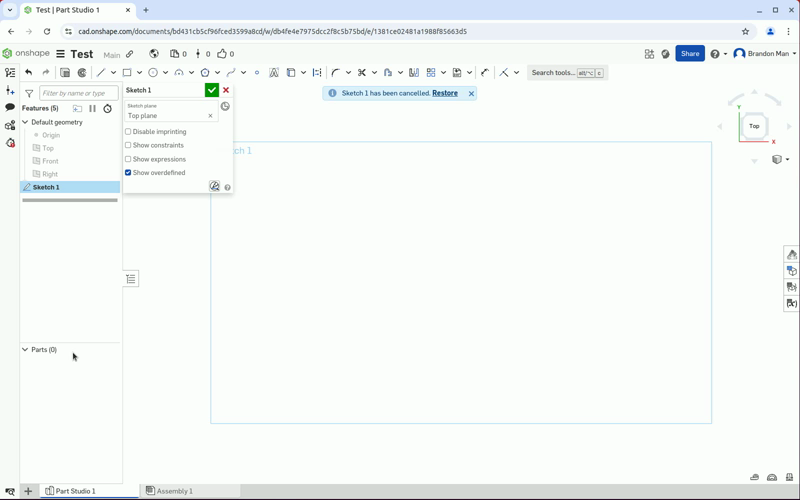
key(y)
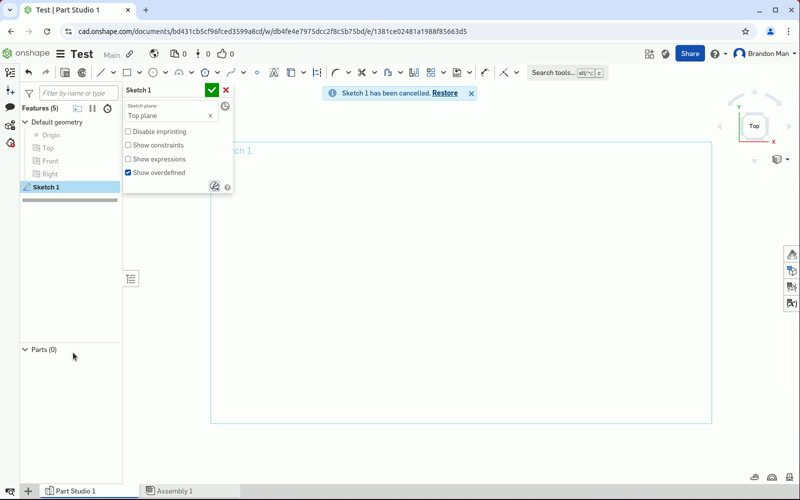
key(c)
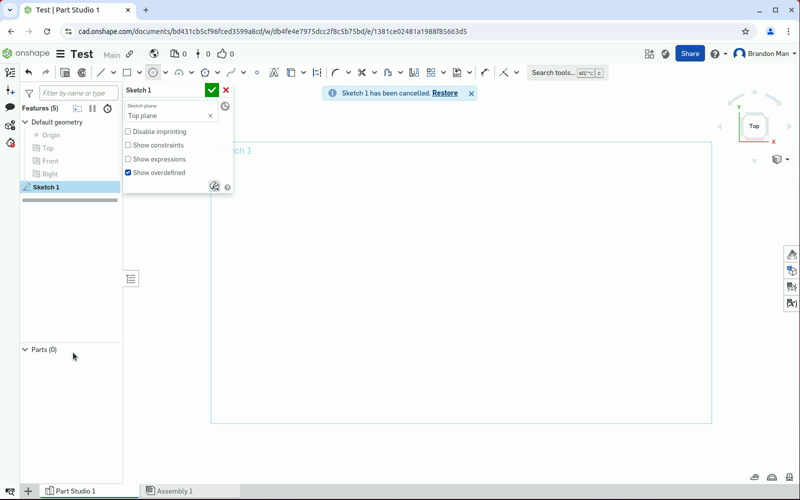
key_down(shift)
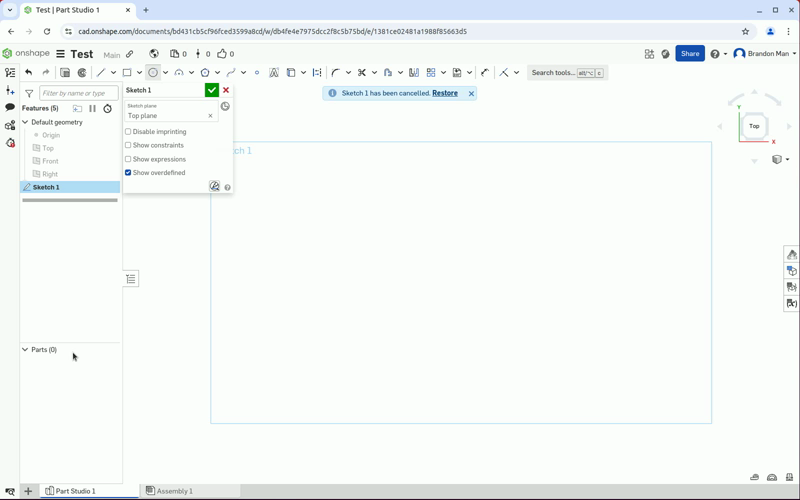
mouse_move(461, 282)
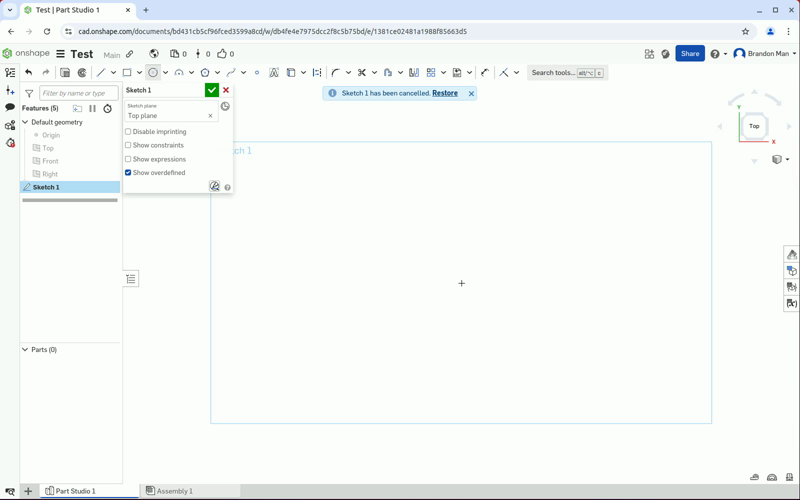
click(461, 282)
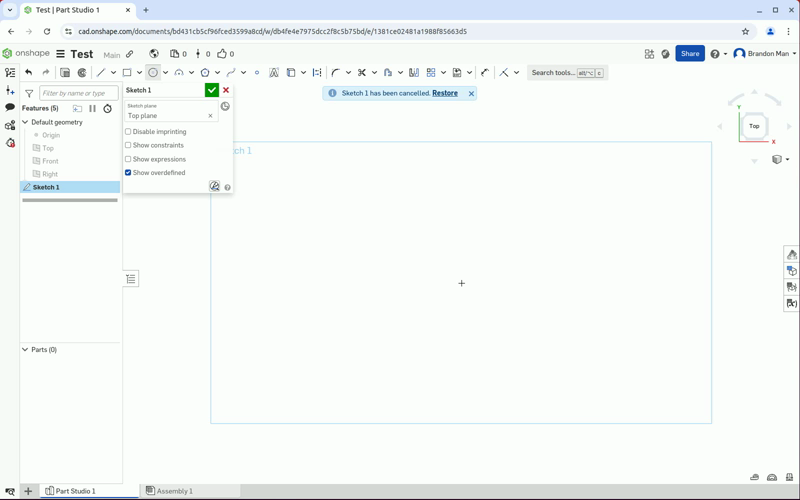
key_up(shift)
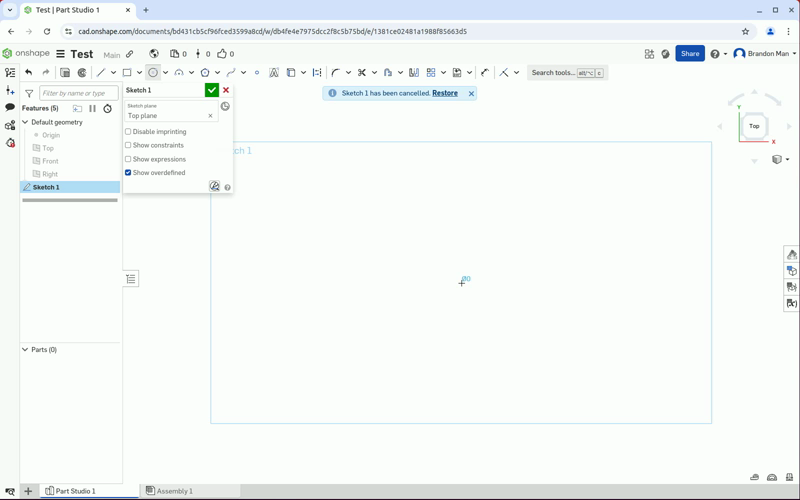
mouse_move(532, 282)
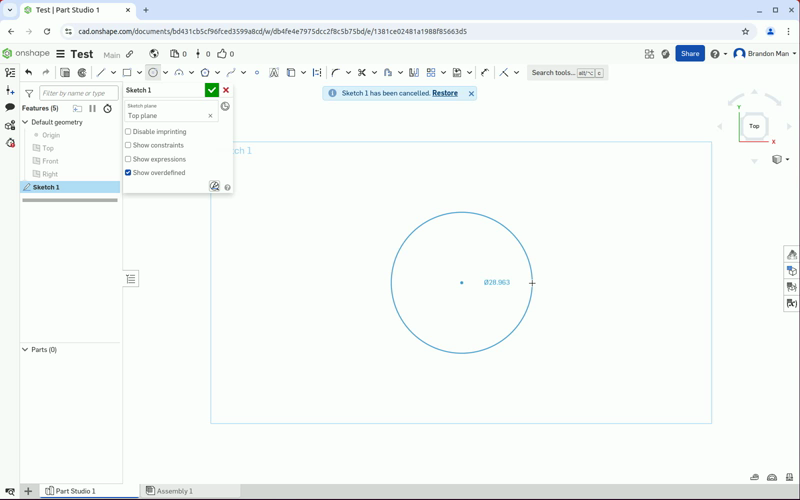
click(532, 282)
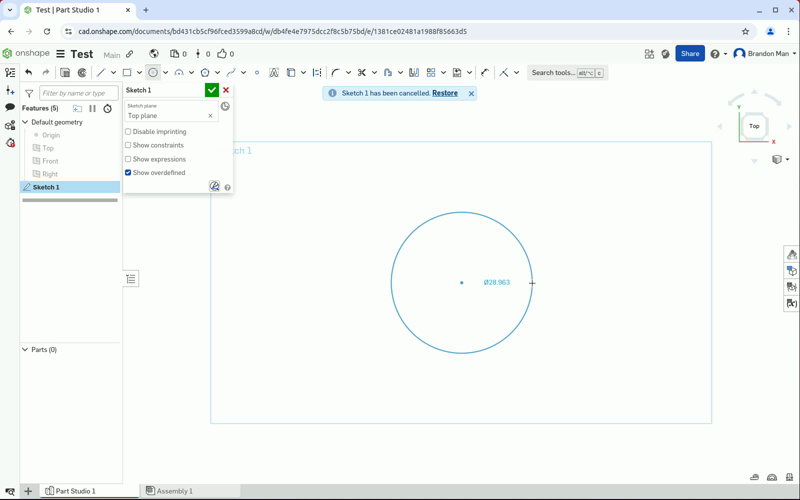
key(esc)
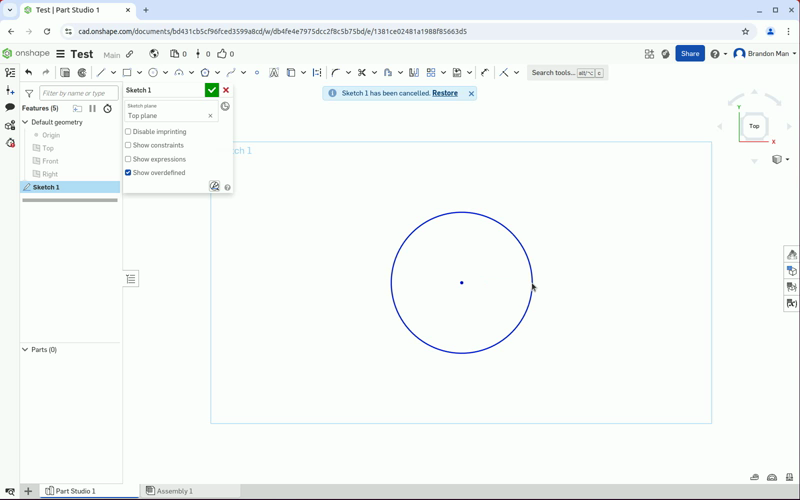
mouse_move(419, 266)
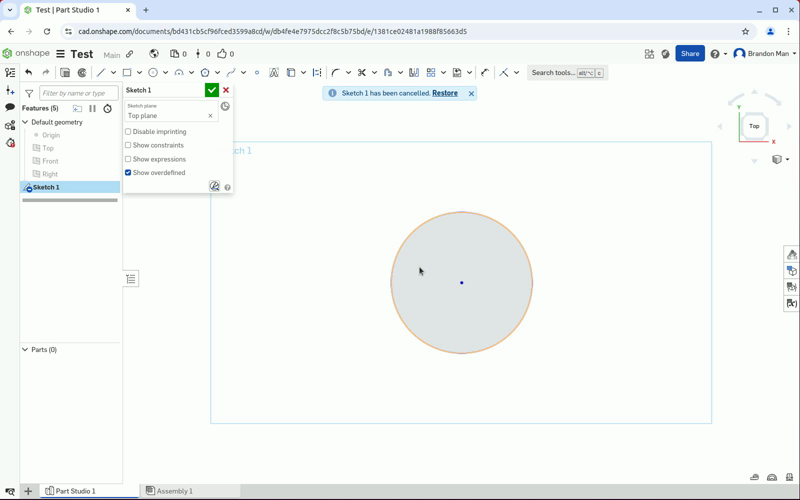
click(419, 266)
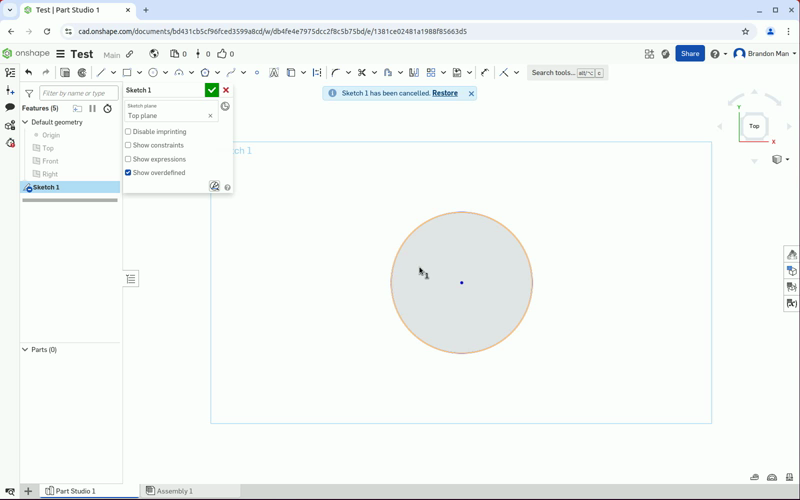
mouse_move(73, 352)
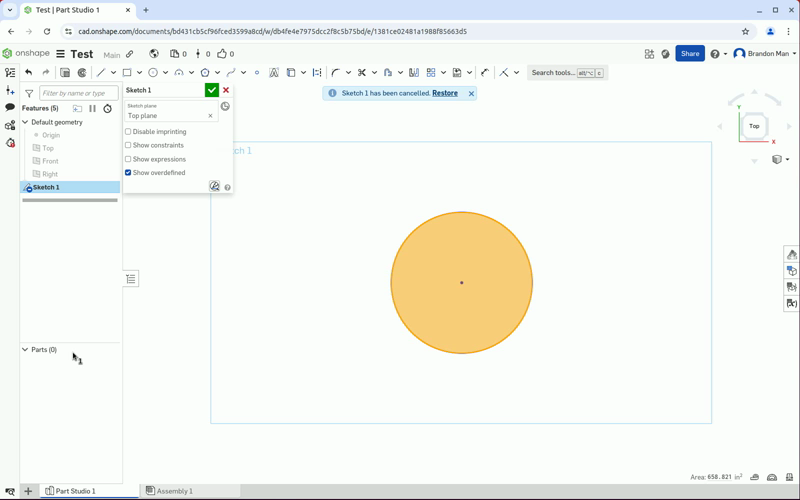
key(shift+y)
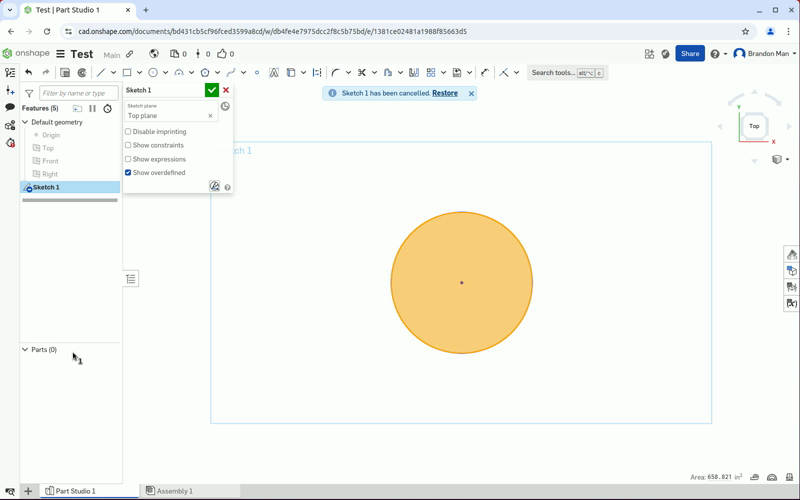
key(shift+e)
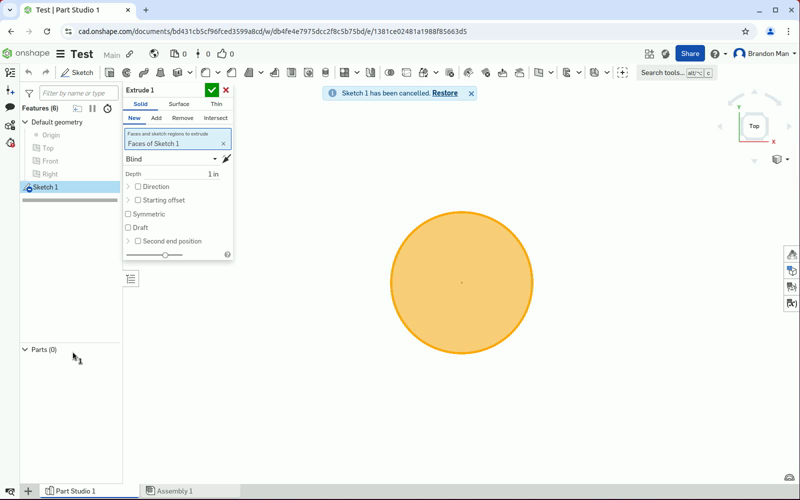
mouse_move(143, 106)
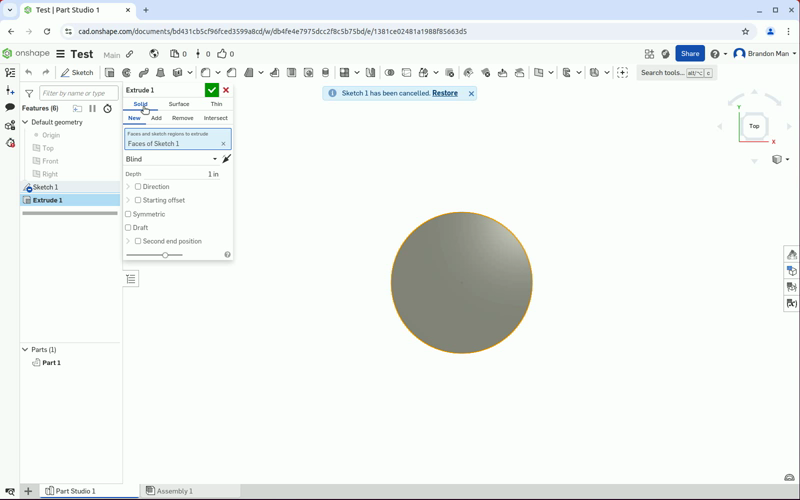
click(143, 106)
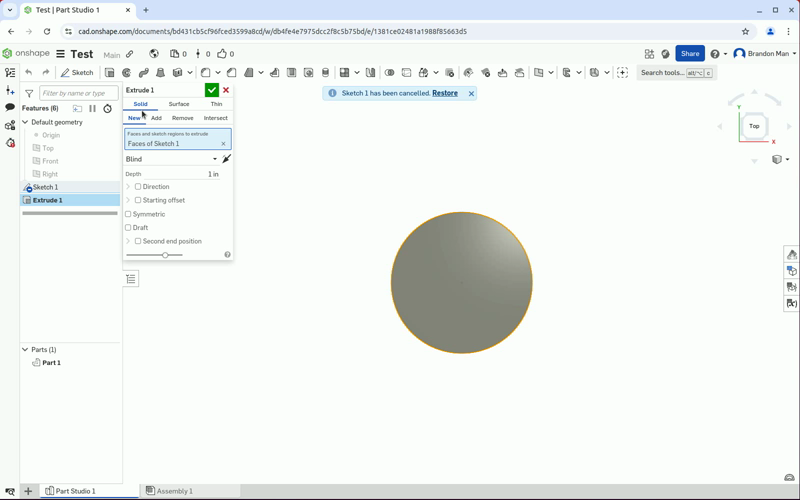
mouse_move(137, 120)
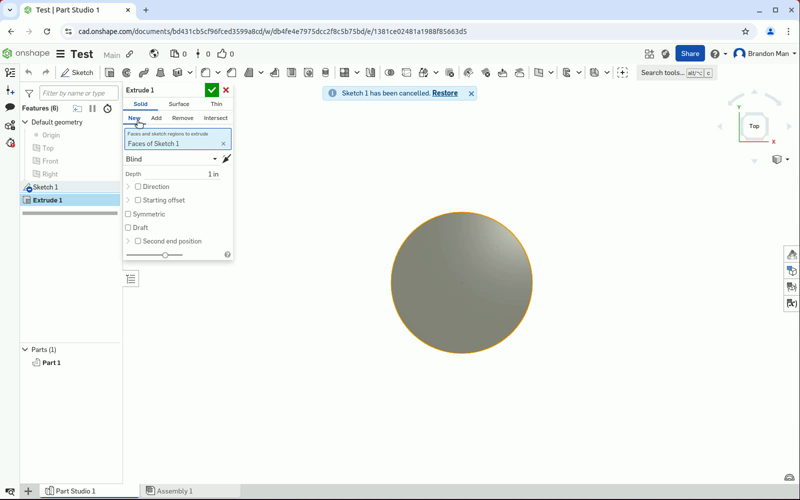
click(137, 120)
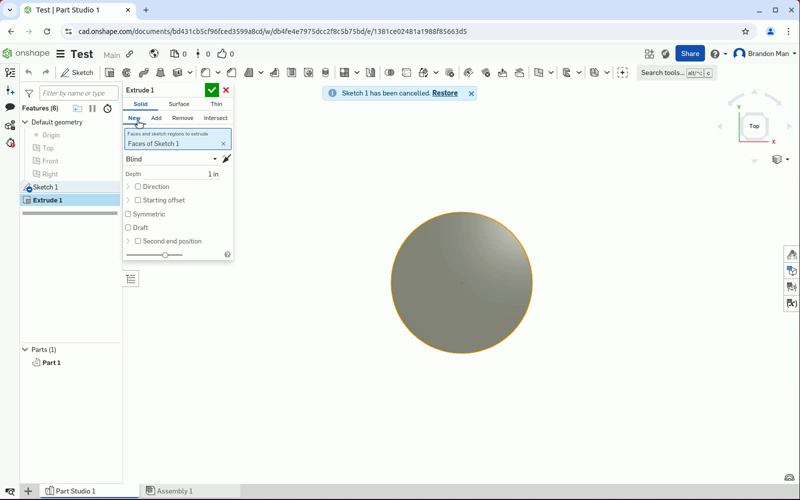
key(tab, 4)
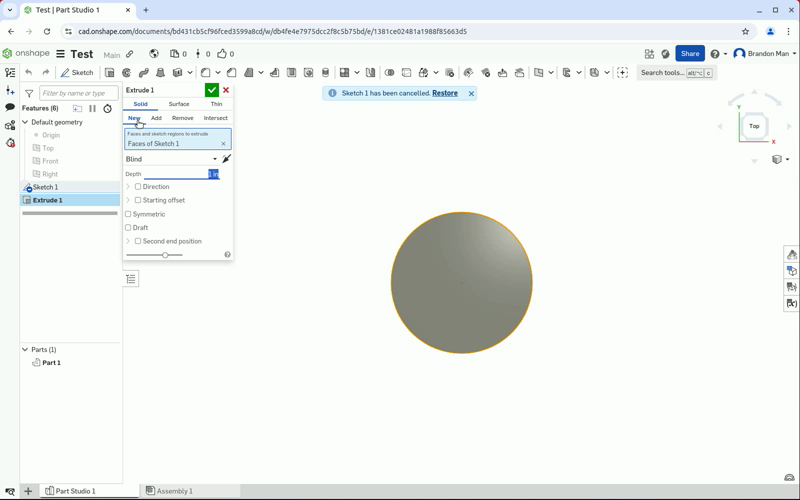
text(3.37)
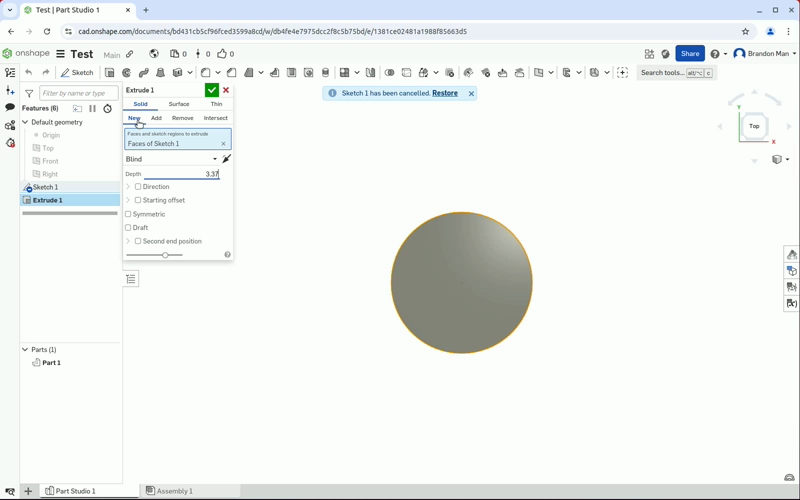
key(enter)
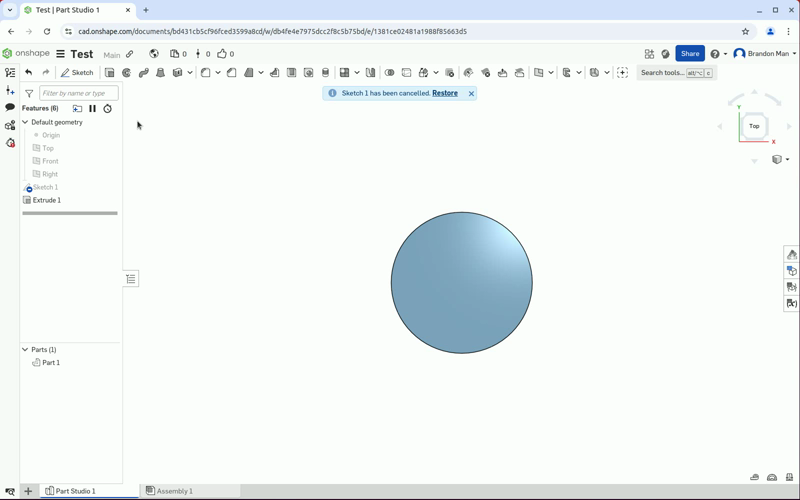
key(shift+h)
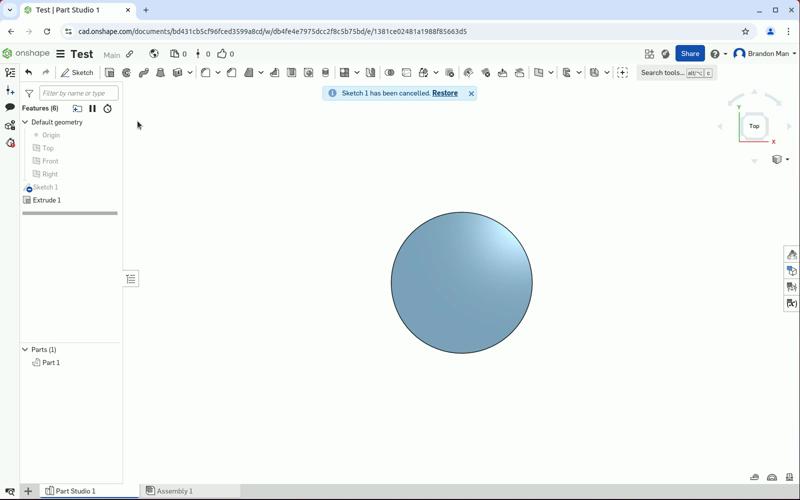
key(shift+h)
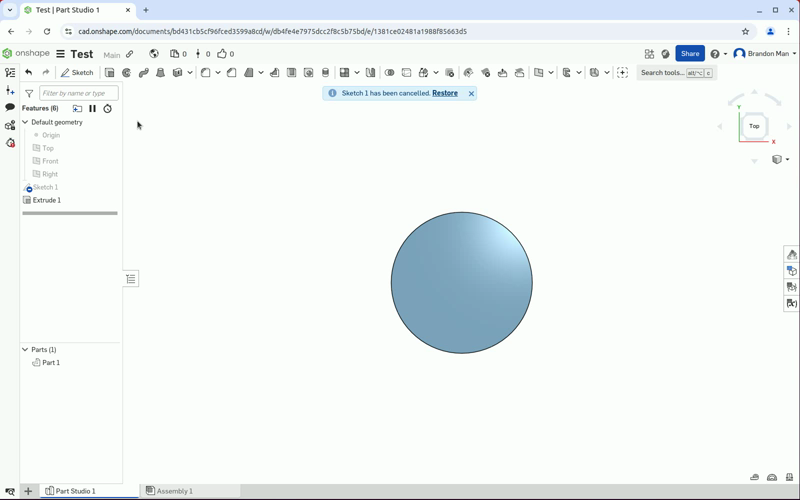
mouse_move(73, 189)
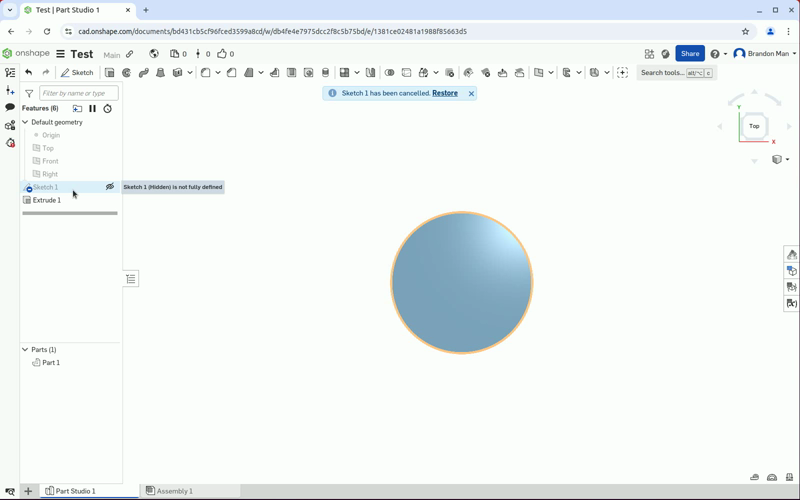
click(73, 189)
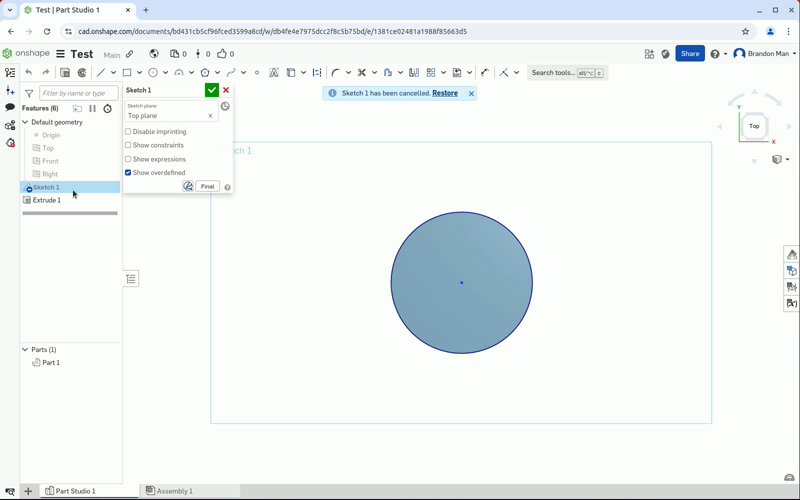
mouse_move(229, 92)
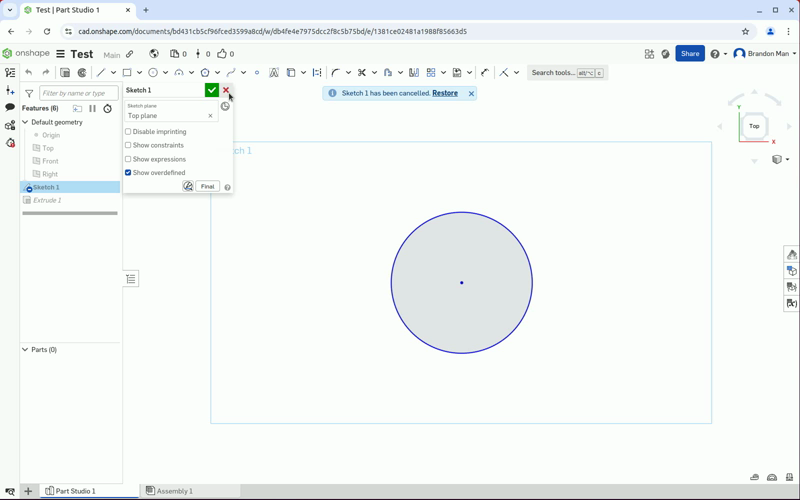
click(229, 92)
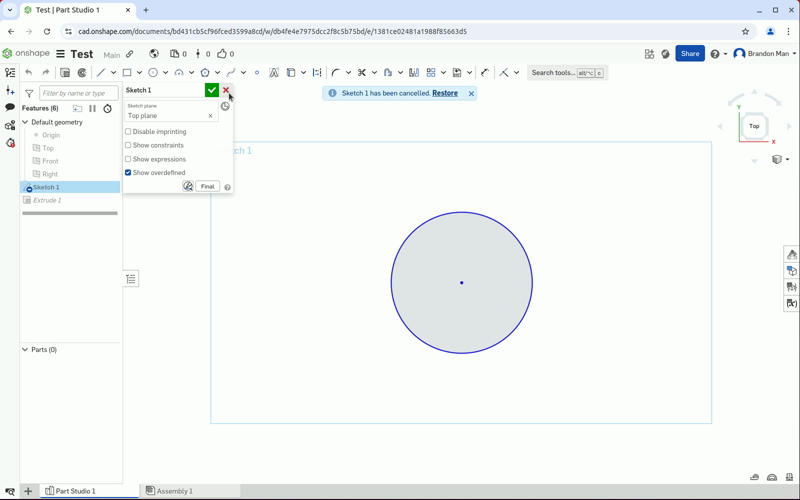
key(shift+s)
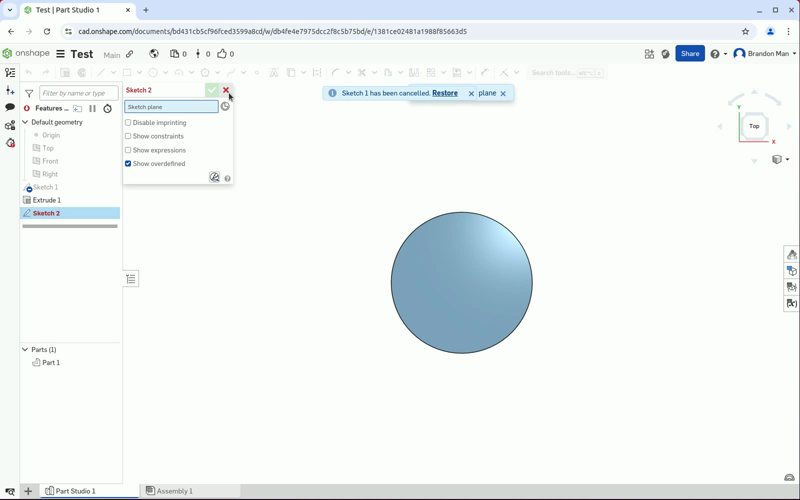
mouse_move(73, 150)
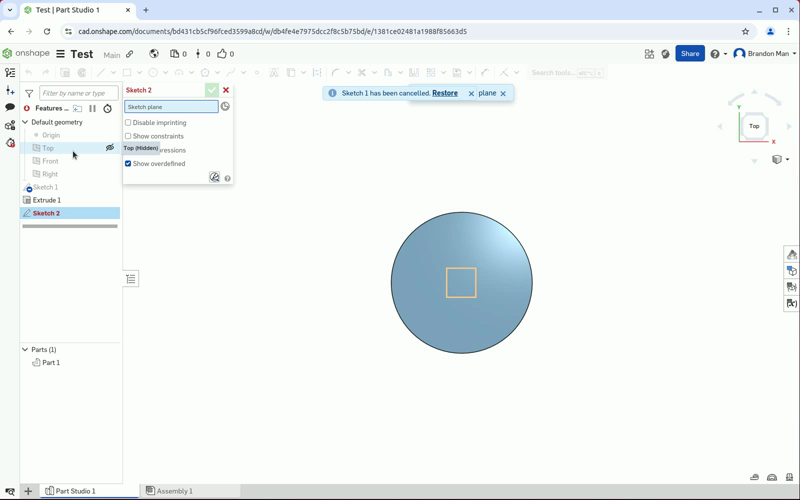
click(73, 150)
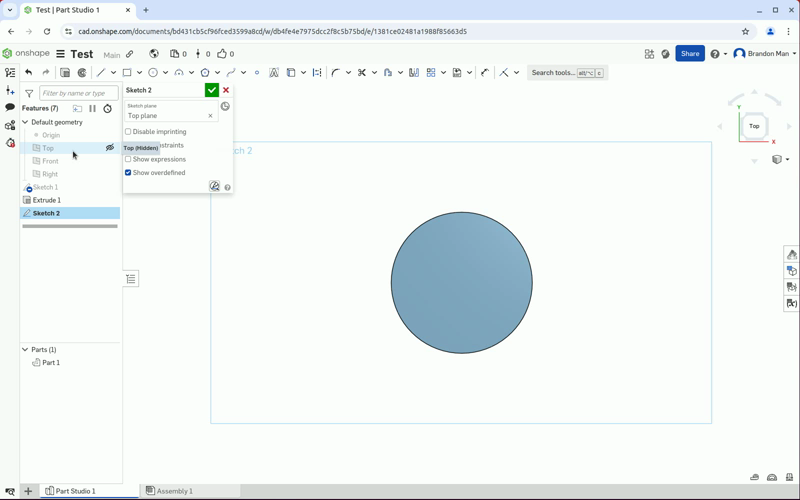
mouse_move(73, 352)
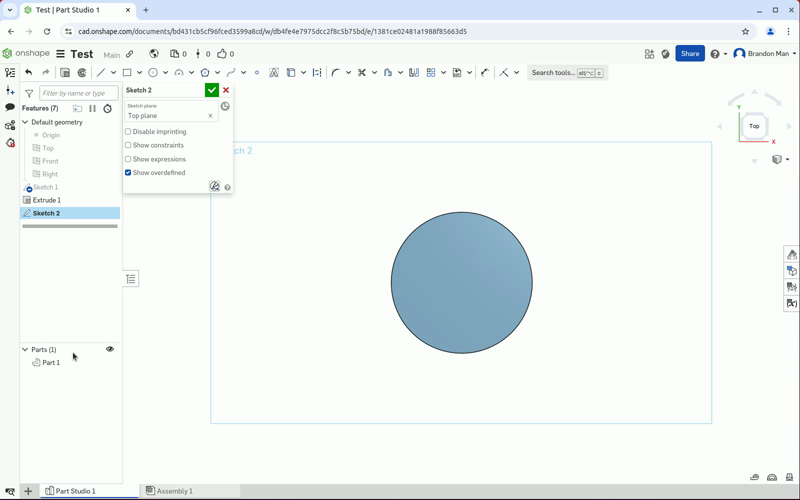
key(y)
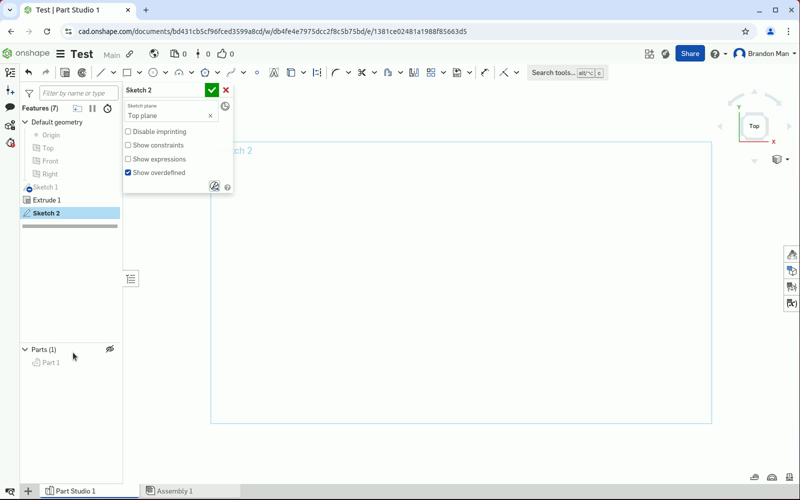
key(c)
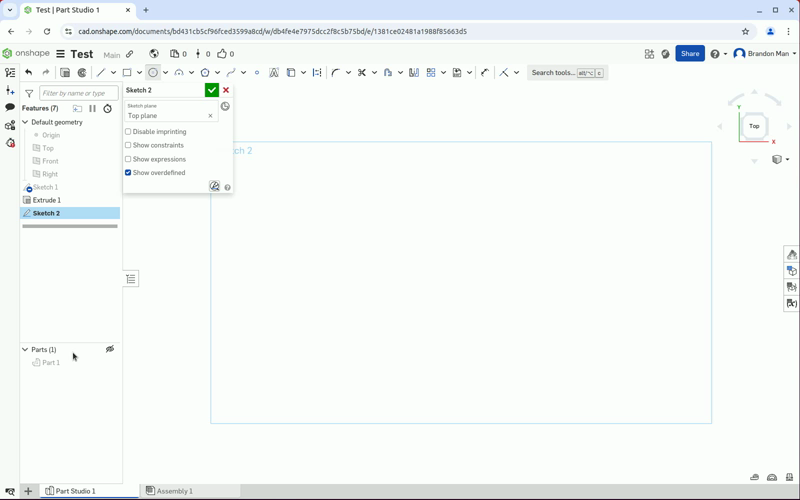
key_down(shift)
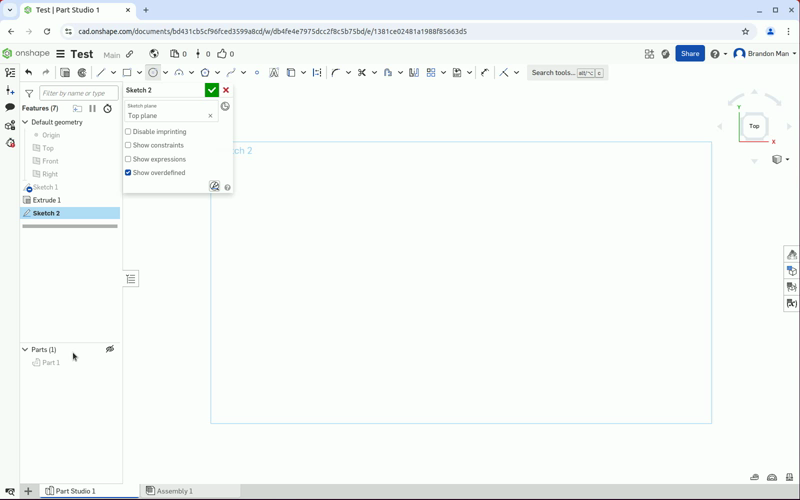
mouse_move(461, 282)
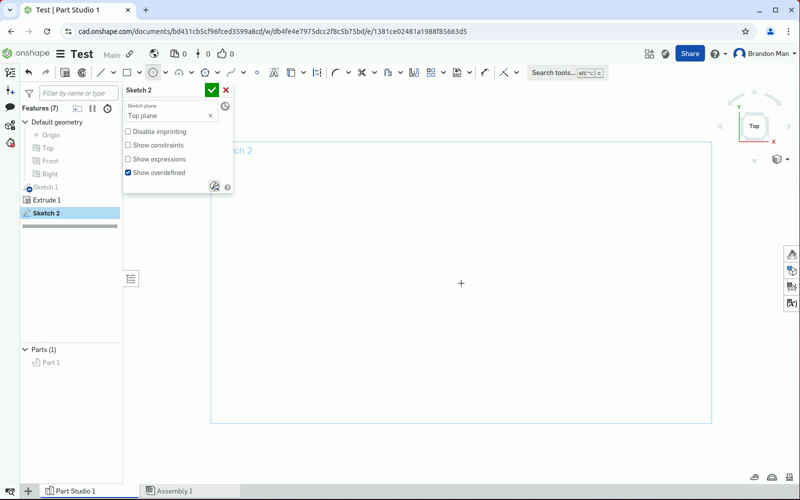
click(461, 282)
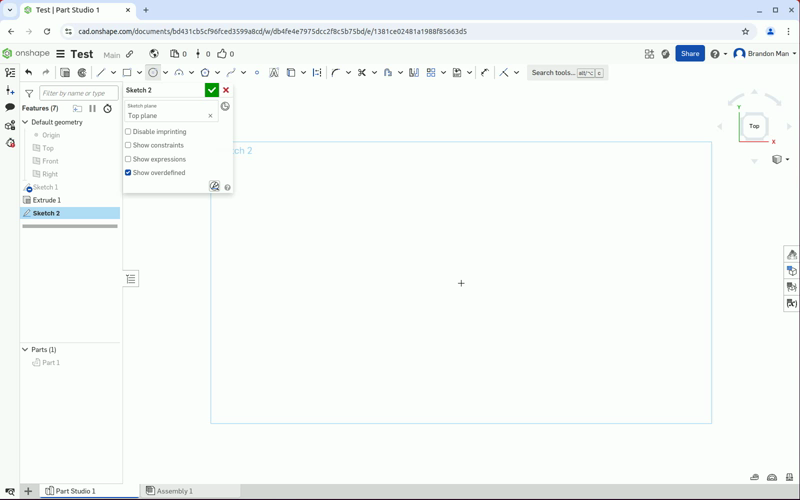
key_up(shift)
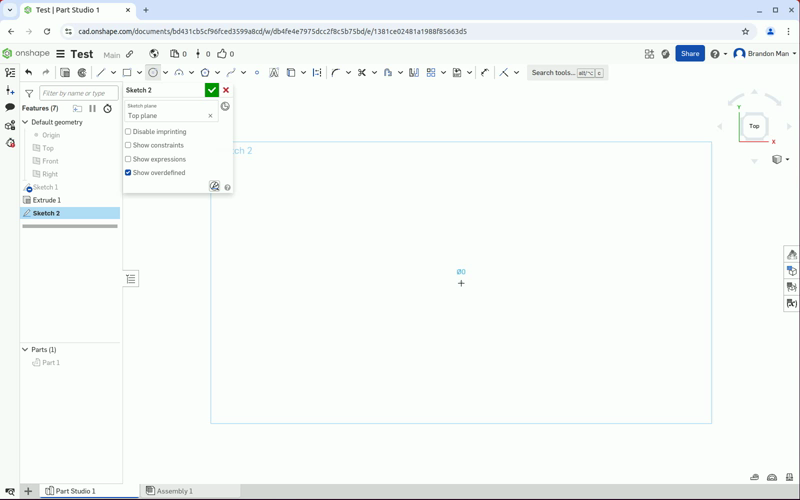
mouse_move(543, 282)
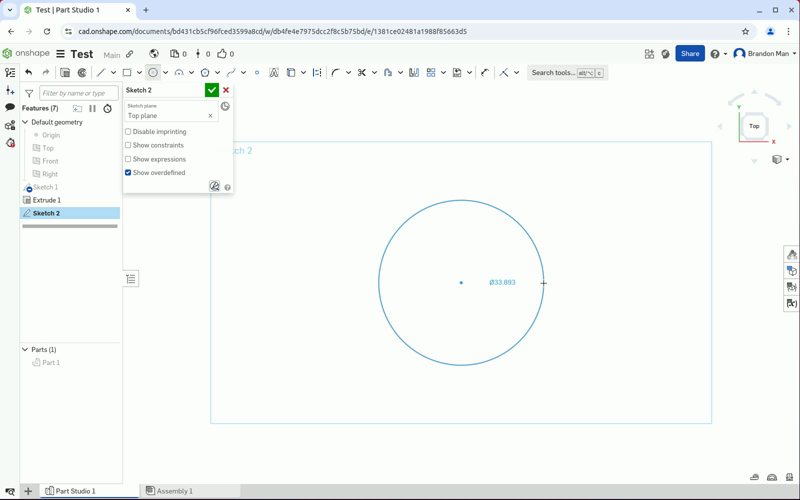
click(543, 282)
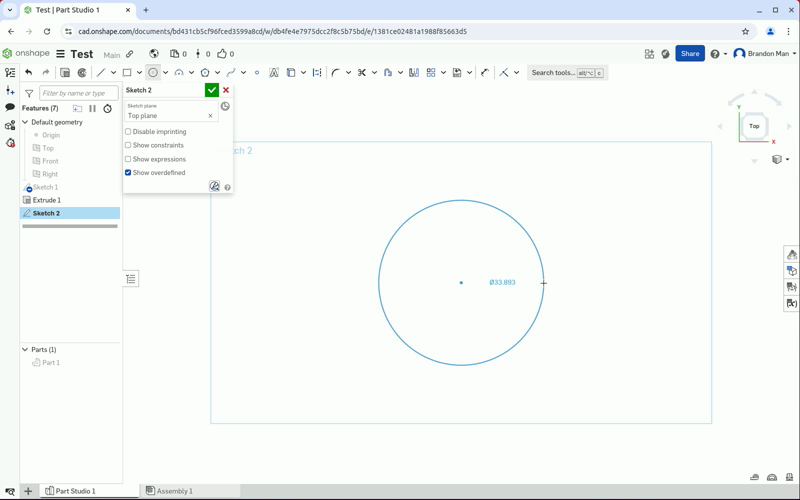
key(esc)
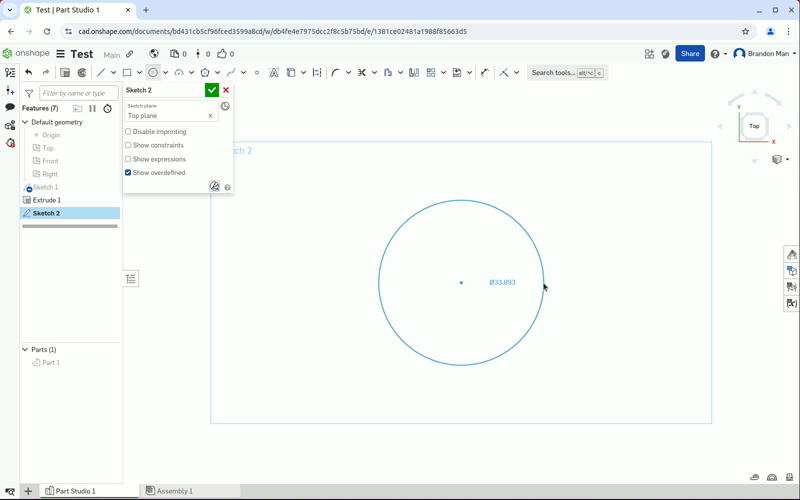
key(c)
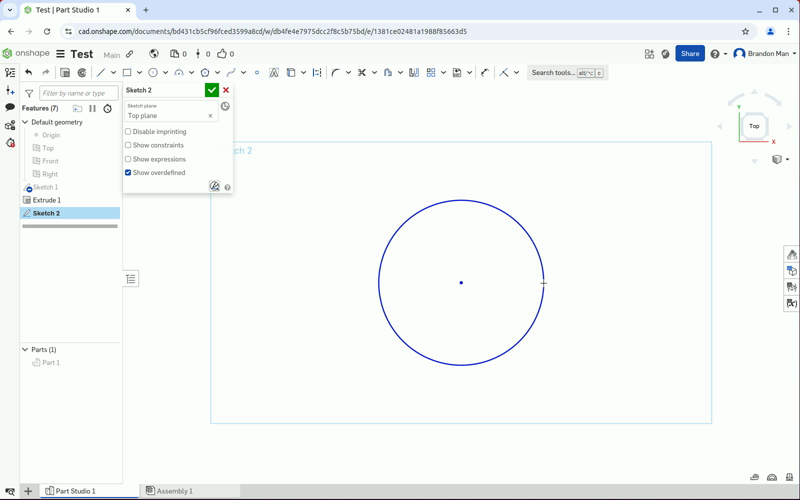
key_down(shift)
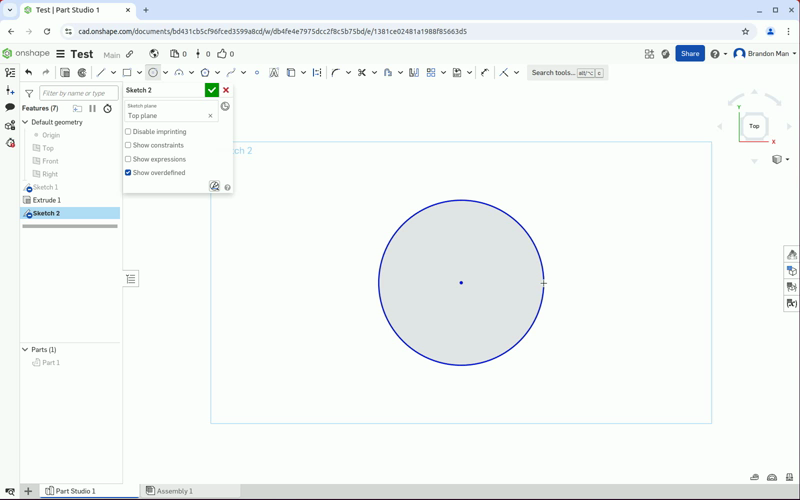
mouse_move(461, 282)
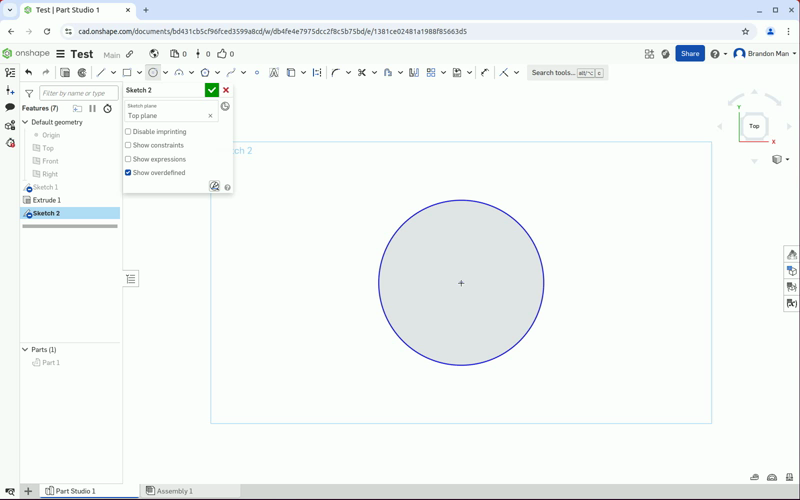
click(461, 282)
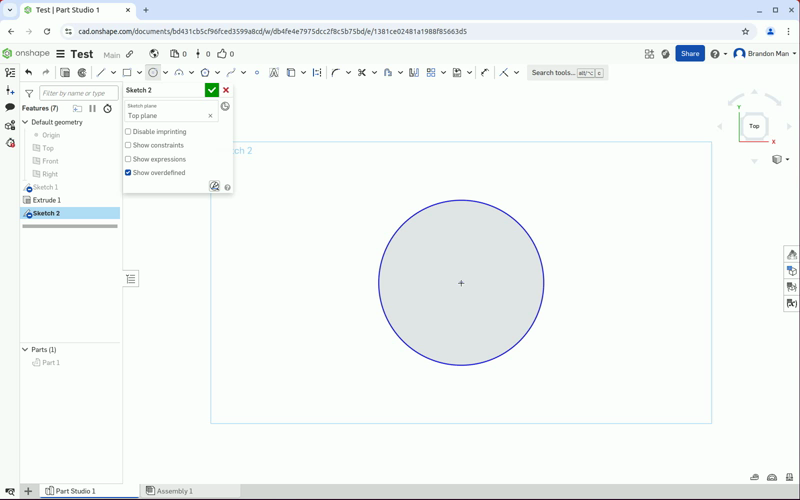
key_up(shift)
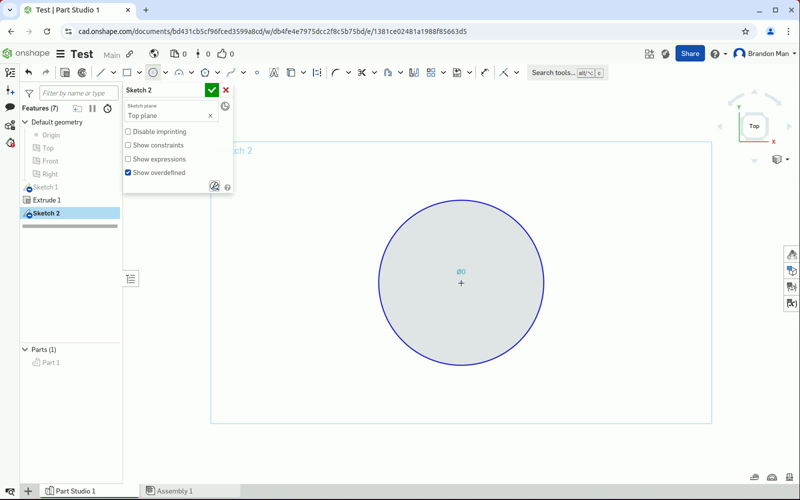
mouse_move(530, 282)
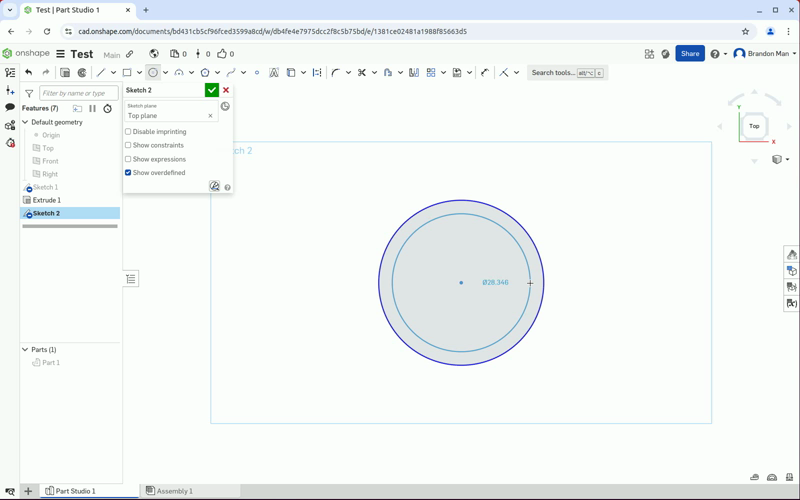
click(530, 282)
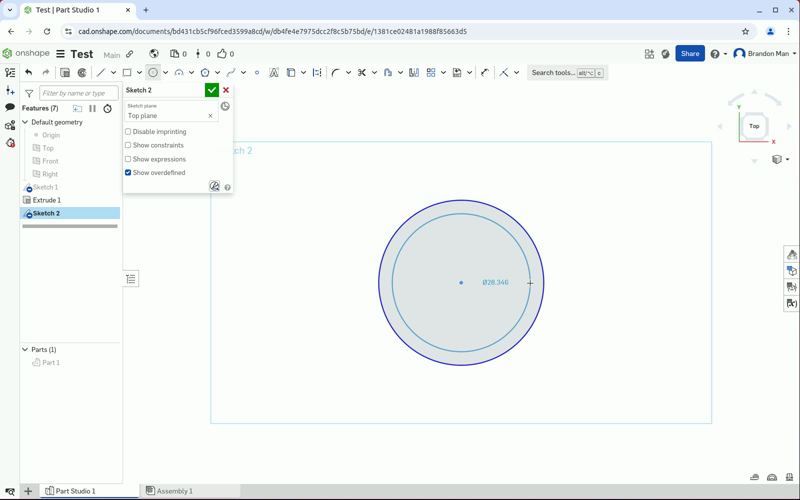
key(esc)
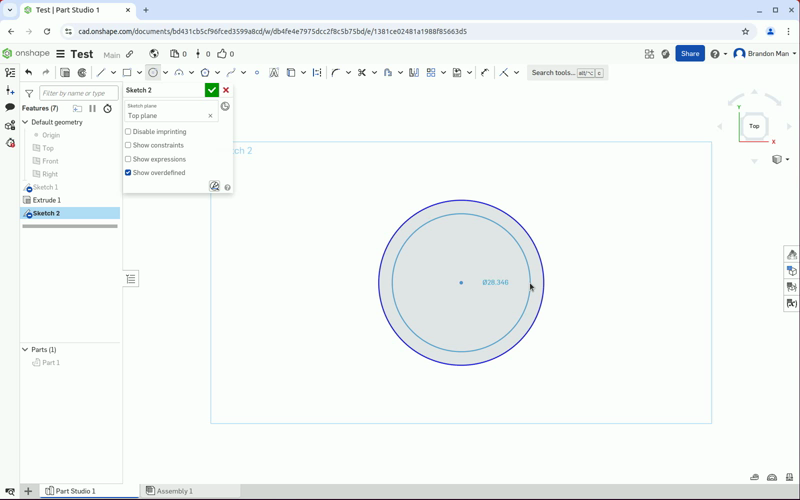
mouse_move(491, 352)
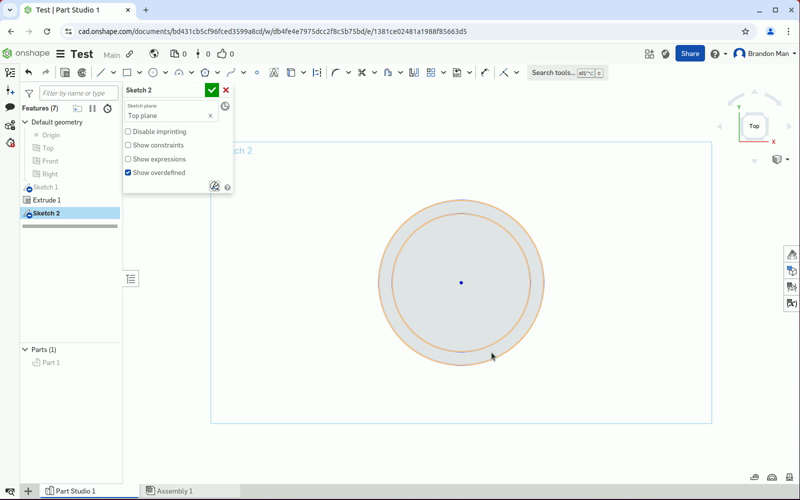
click(491, 352)
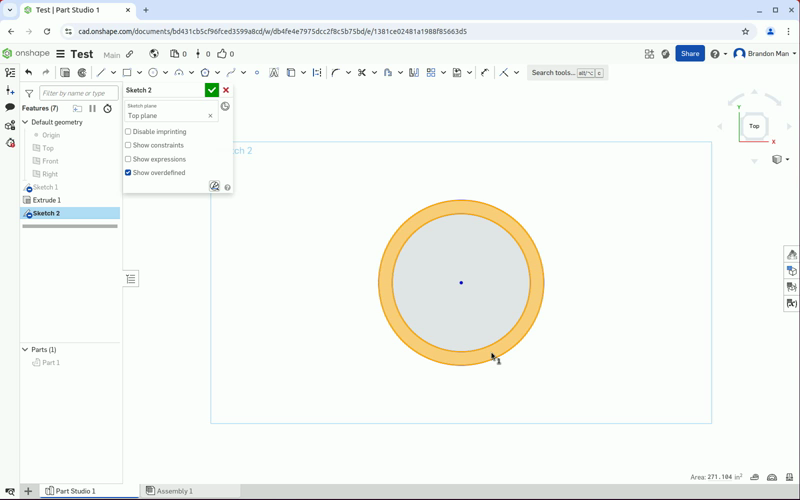
mouse_move(73, 352)
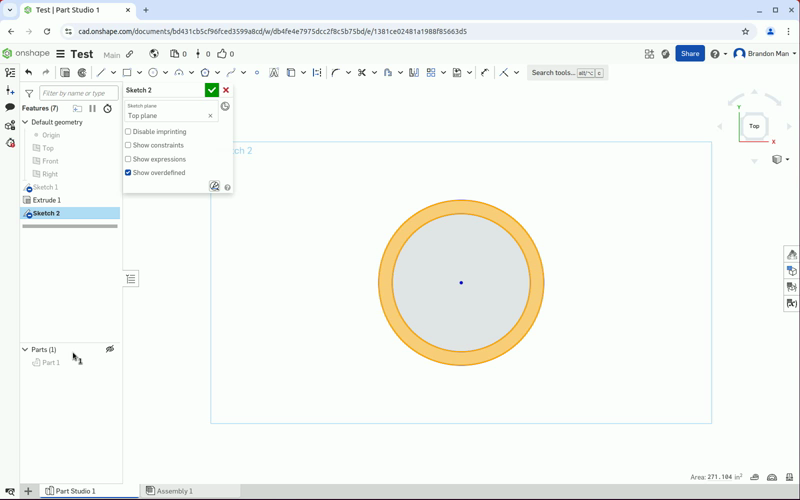
key(shift+y)
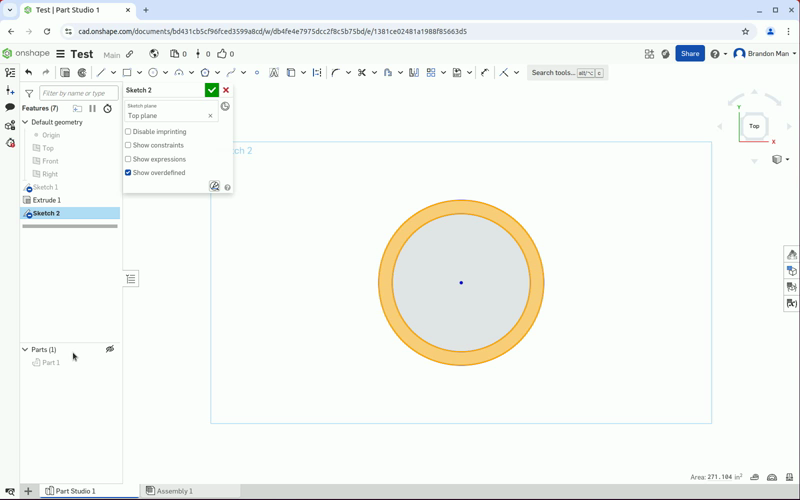
key(shift+e)
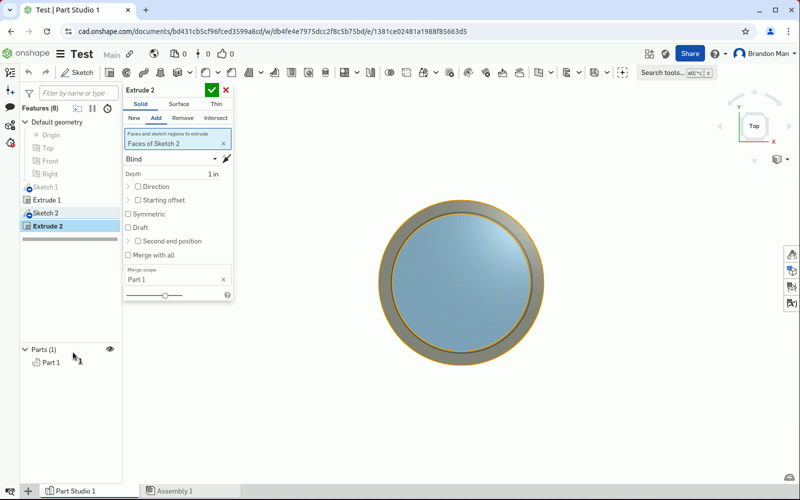
mouse_move(143, 106)
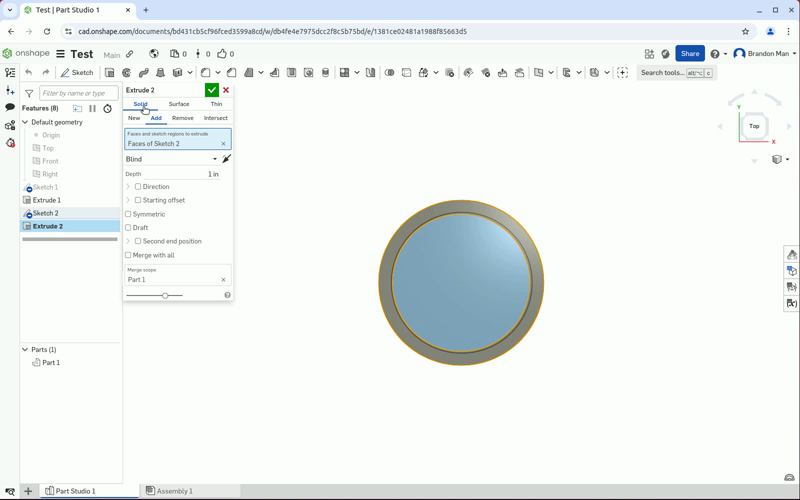
click(143, 106)
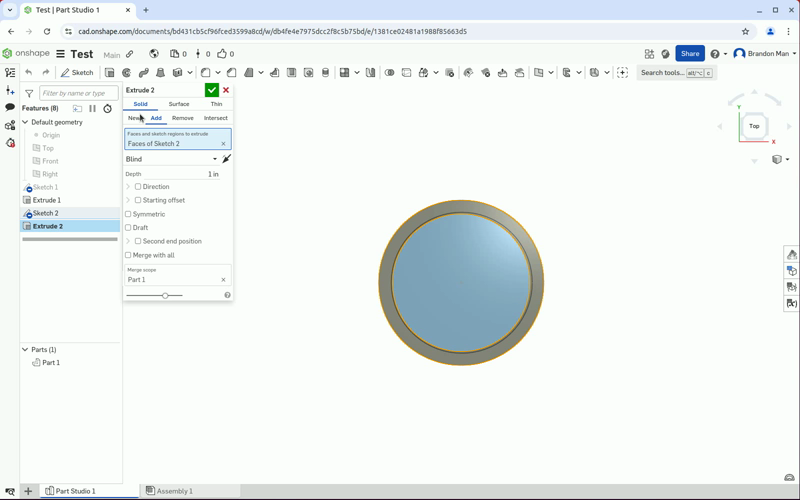
mouse_move(137, 120)
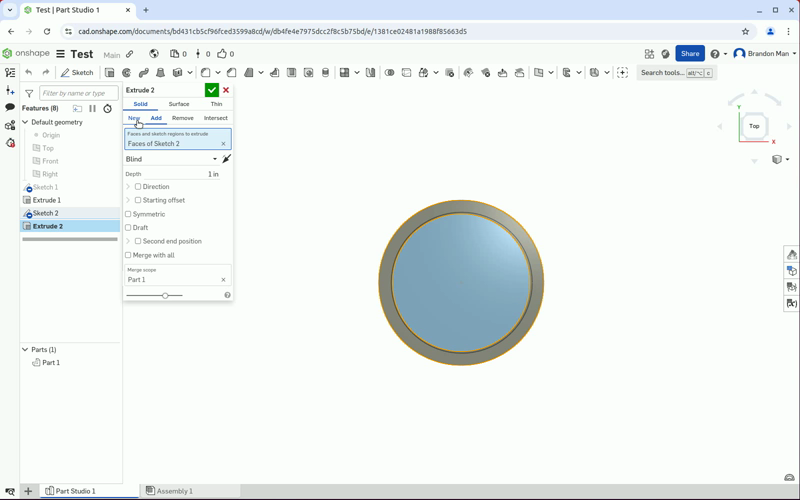
click(137, 120)
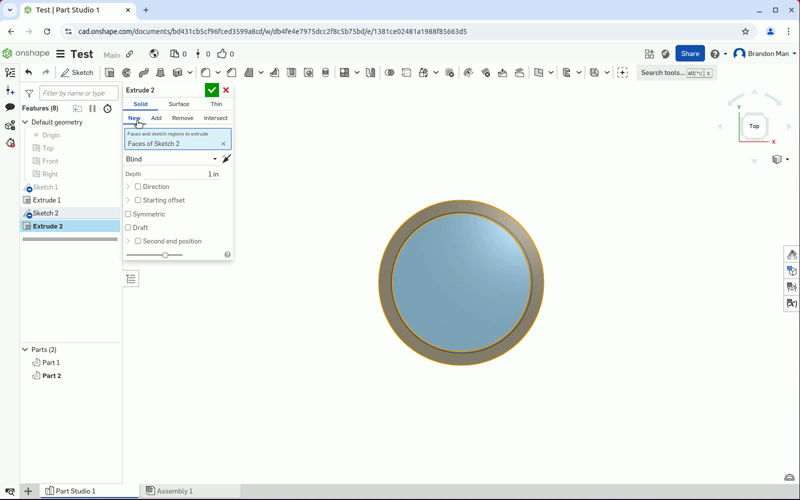
key(tab, 4)
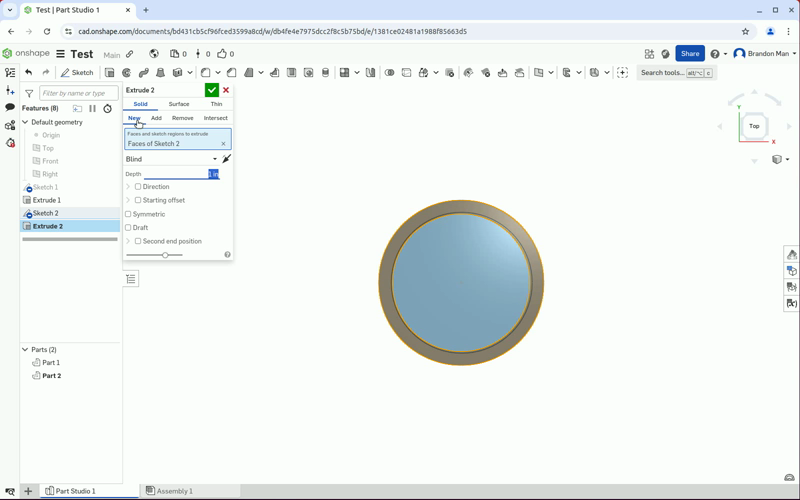
text(3.37)
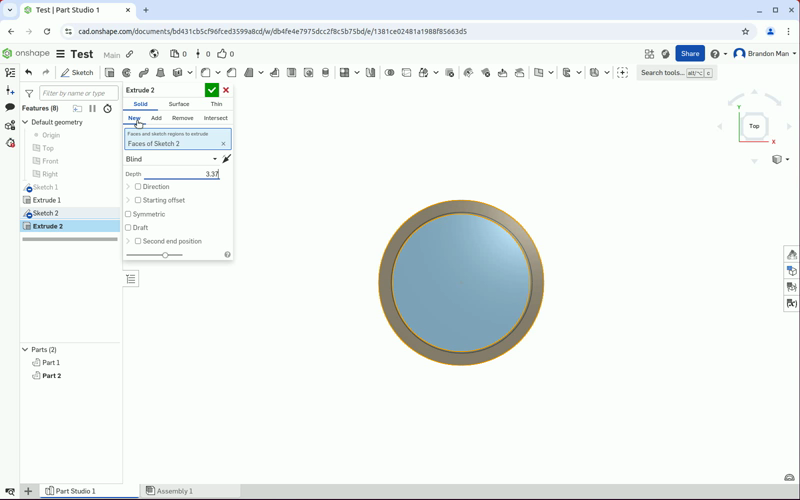
key(enter)
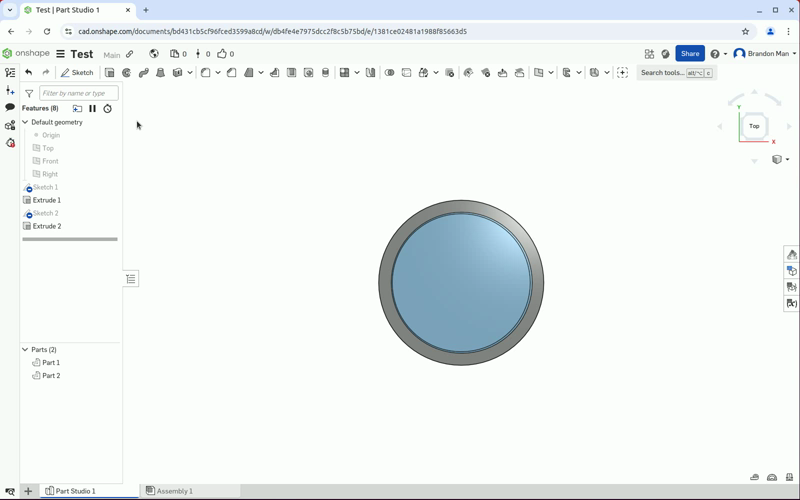
key(shift+h)
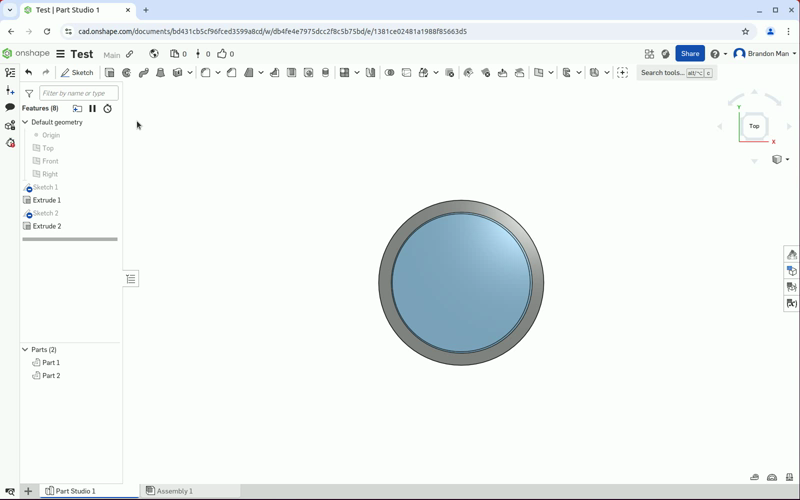
key(shift+h)
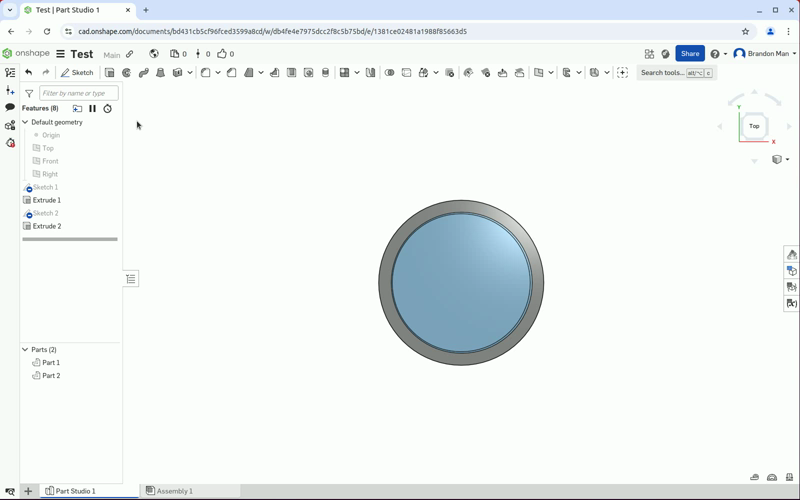
mouse_move(73, 189)
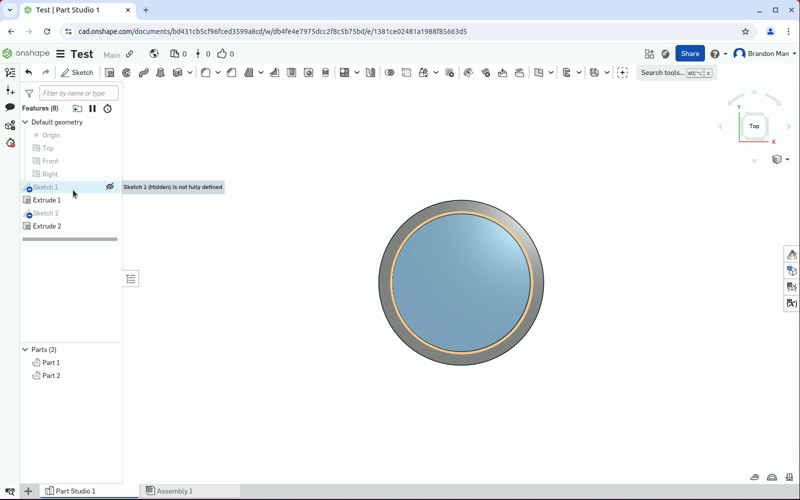
click(73, 189)
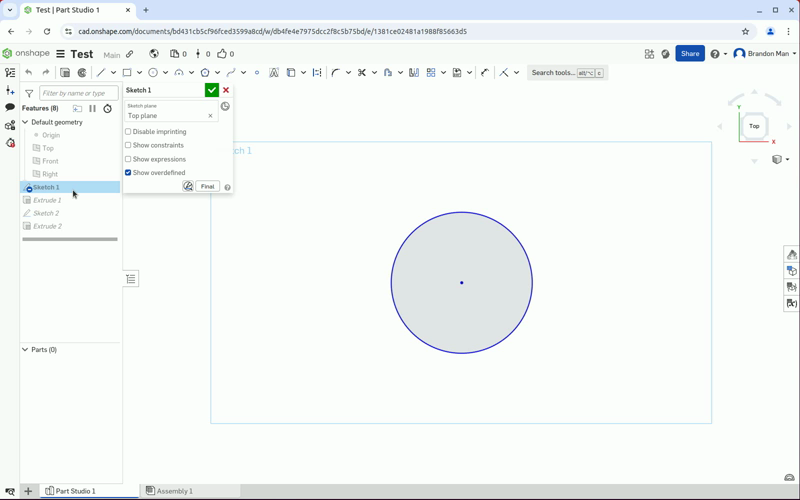
mouse_move(229, 92)
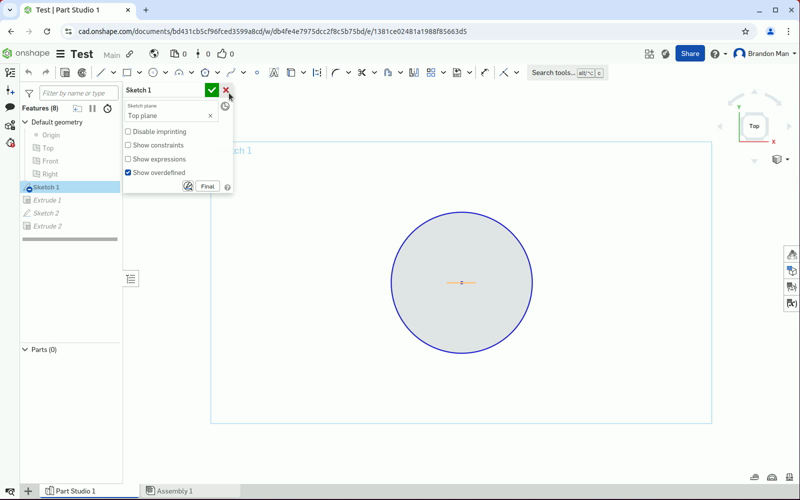
click(229, 92)
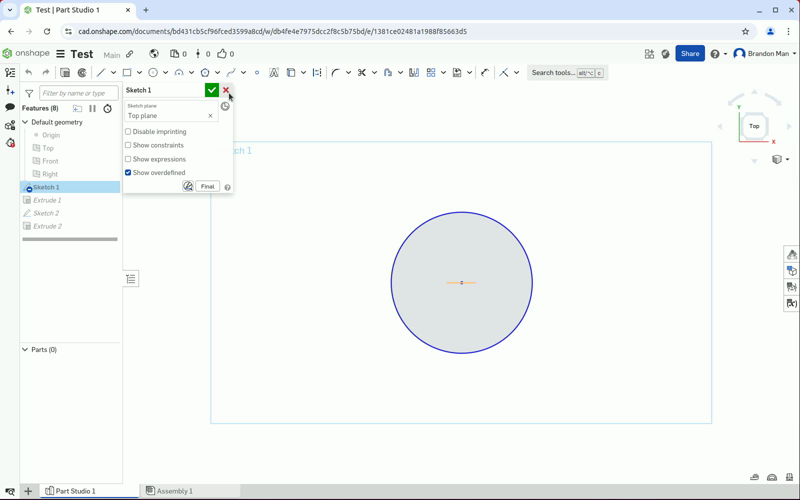
key(shift+s)
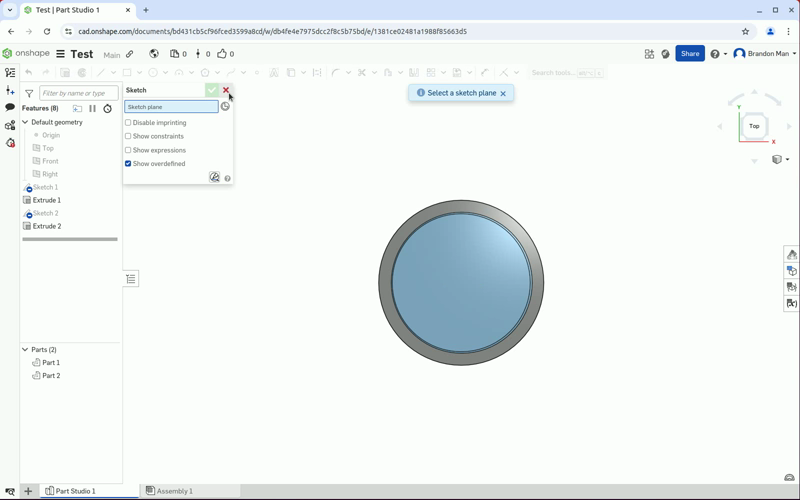
mouse_move(73, 150)
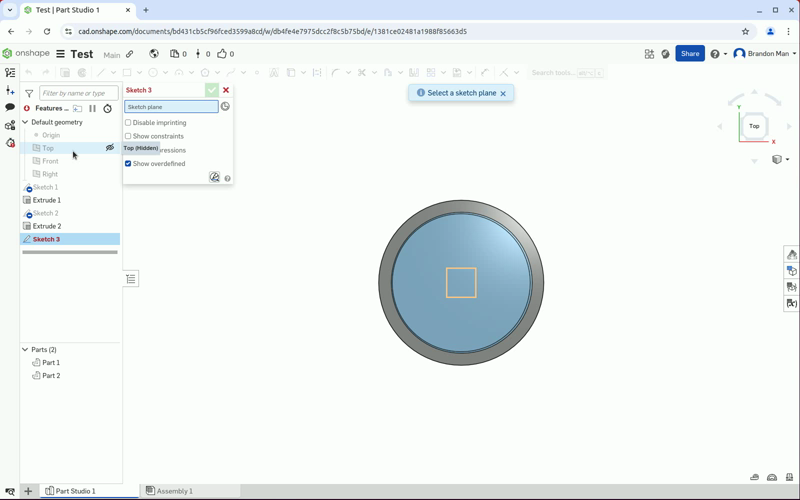
click(73, 150)
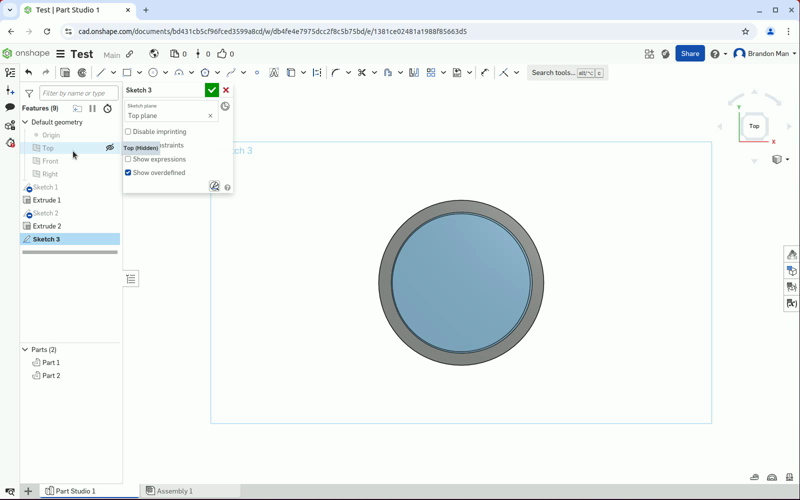
mouse_move(73, 352)
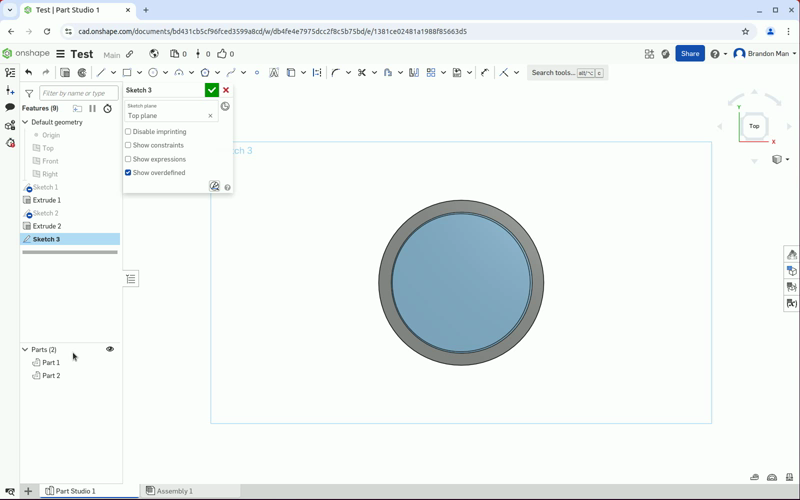
key(y)
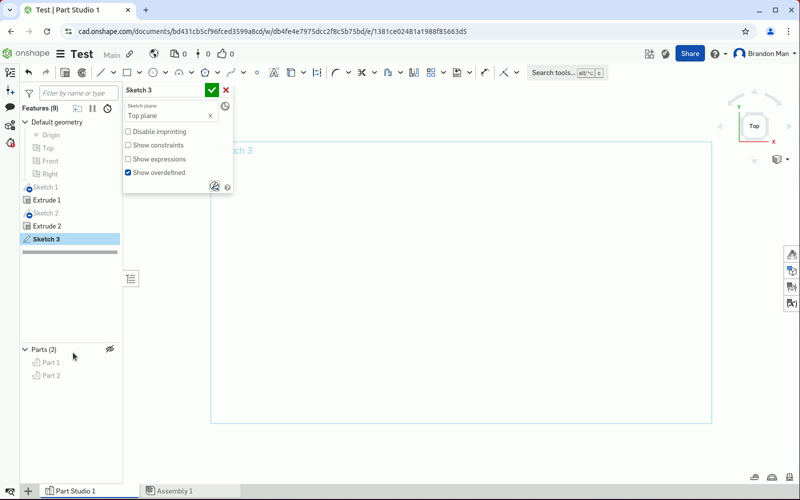
key(c)
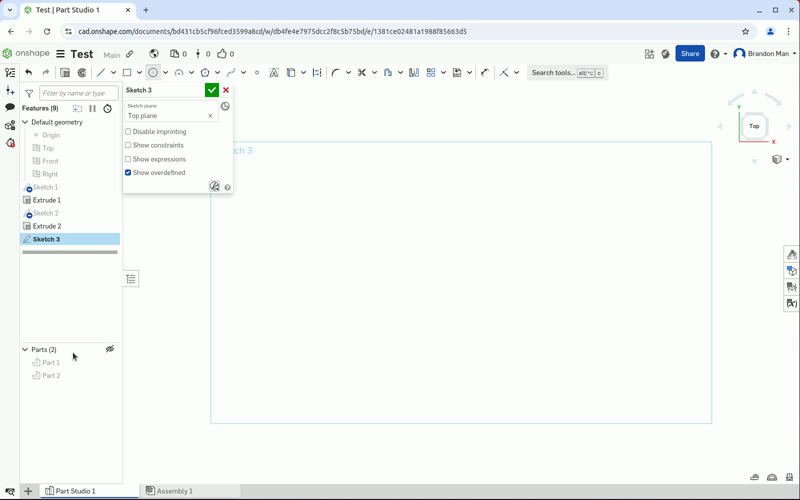
key_down(shift)
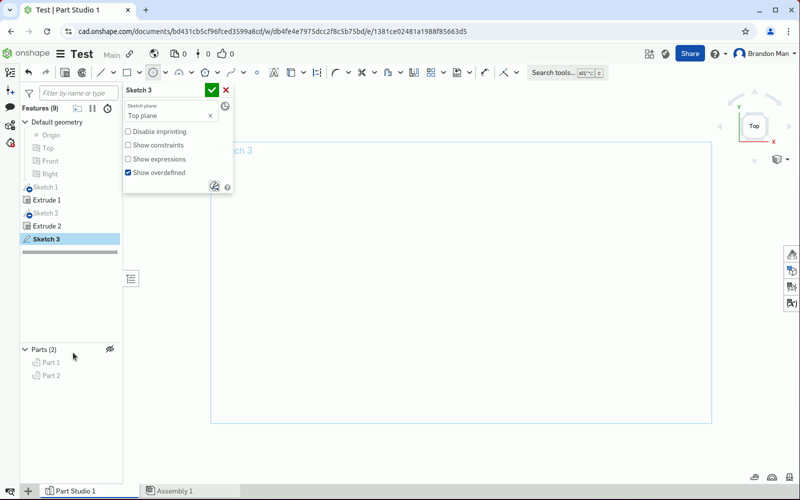
mouse_move(461, 282)
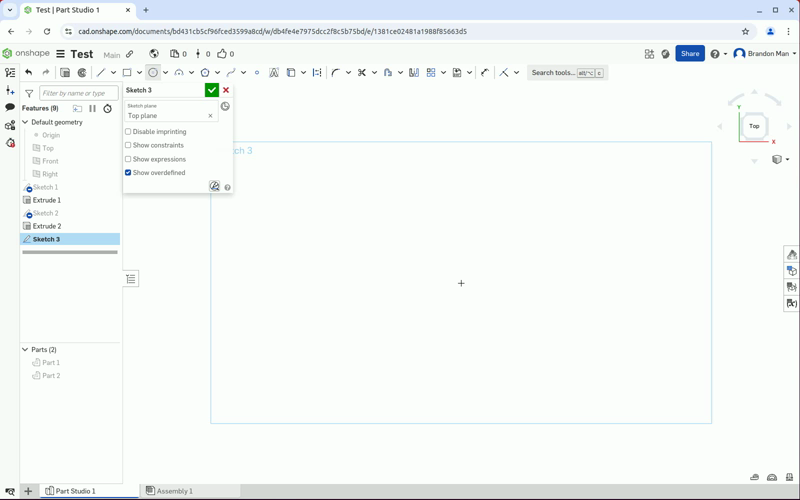
click(461, 282)
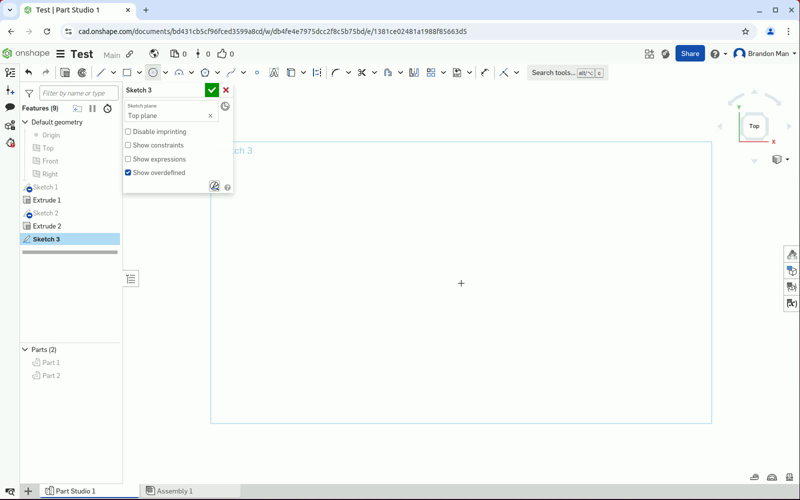
key_up(shift)
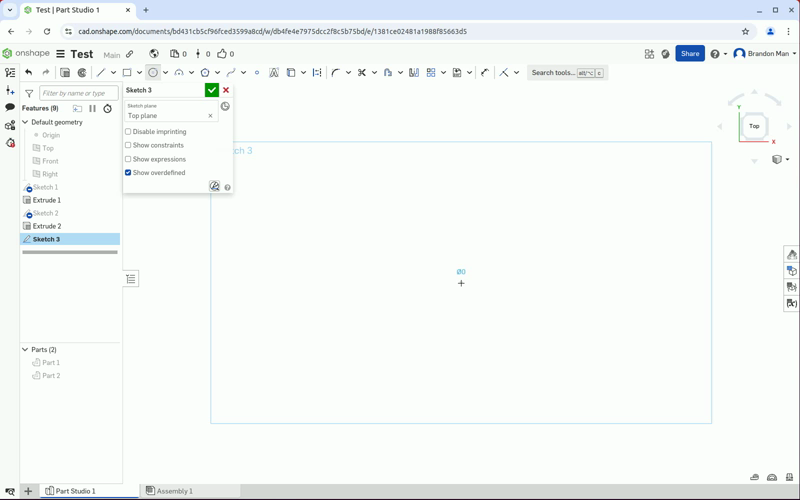
mouse_move(572, 282)
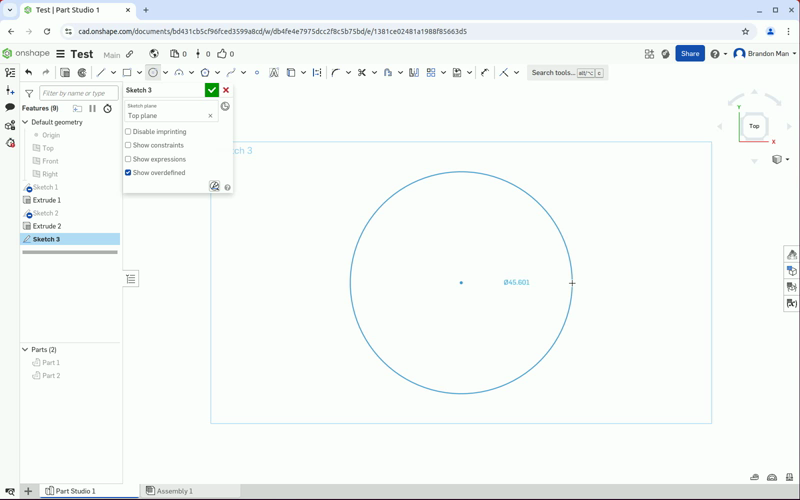
click(572, 282)
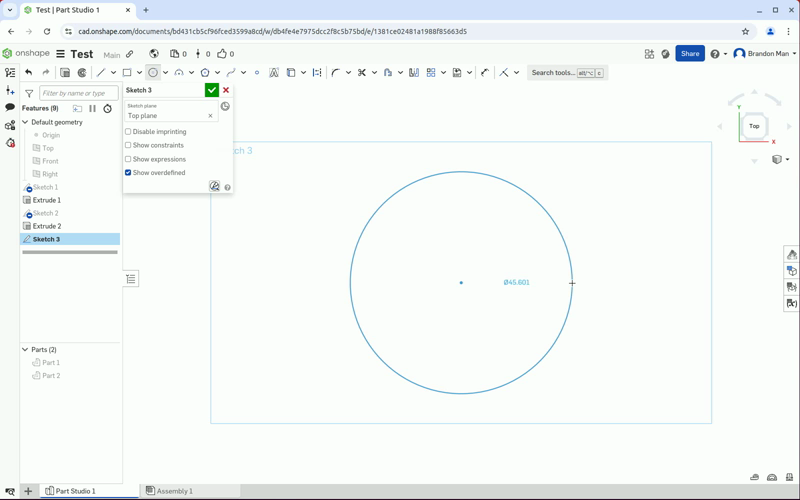
key(esc)
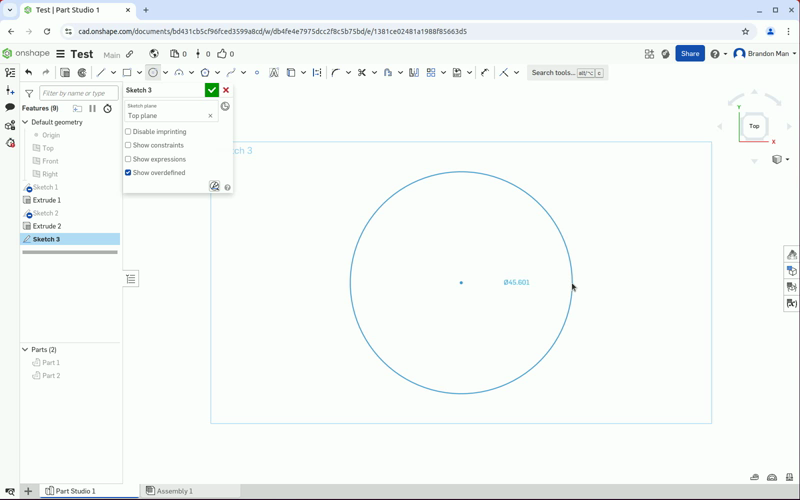
key(c)
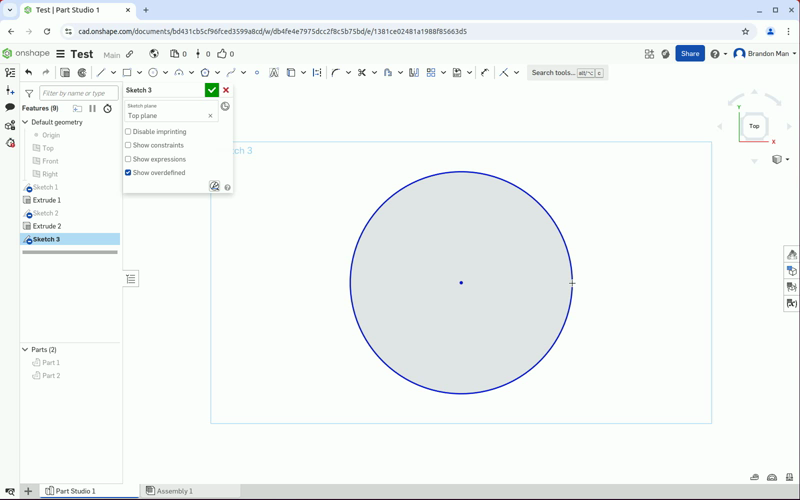
key_down(shift)
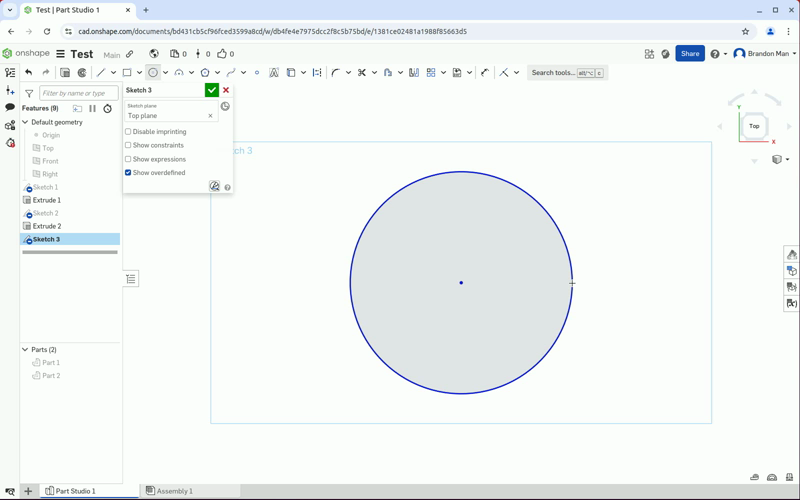
mouse_move(461, 282)
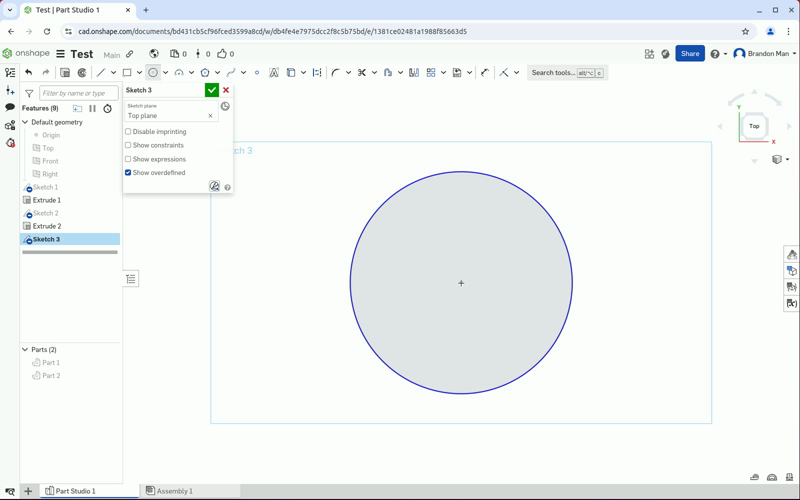
click(461, 282)
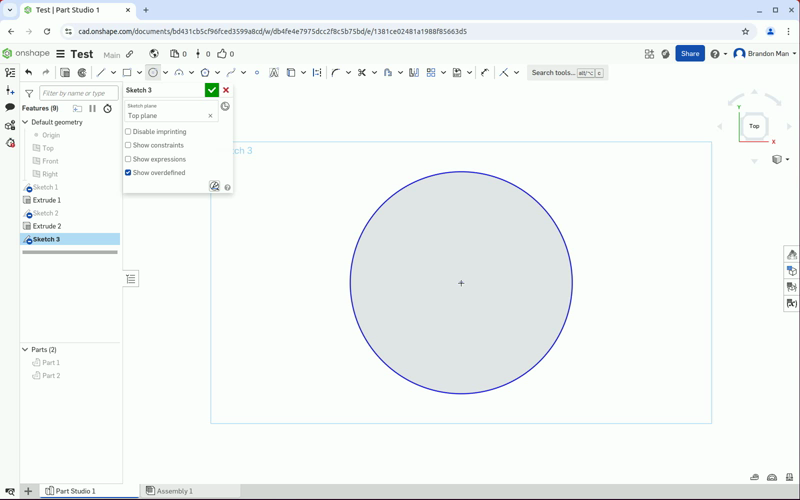
key_up(shift)
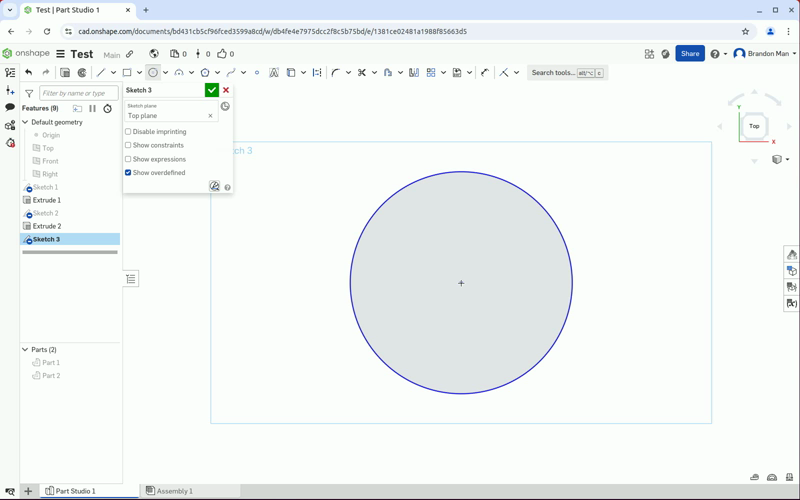
mouse_move(543, 282)
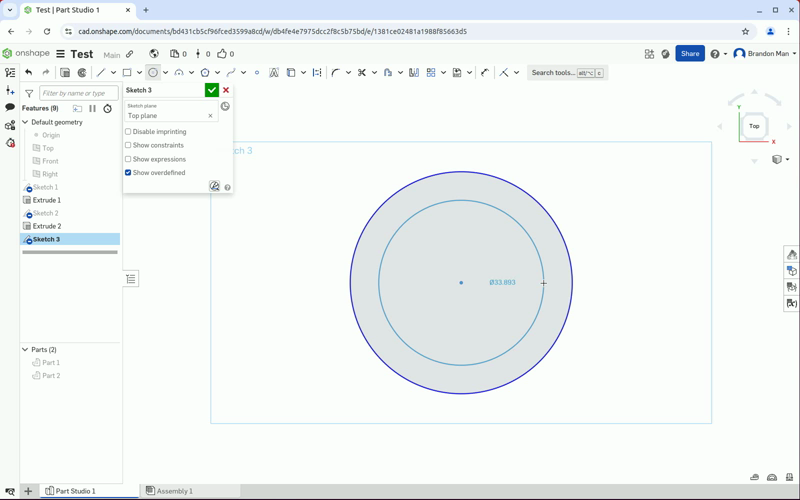
click(543, 282)
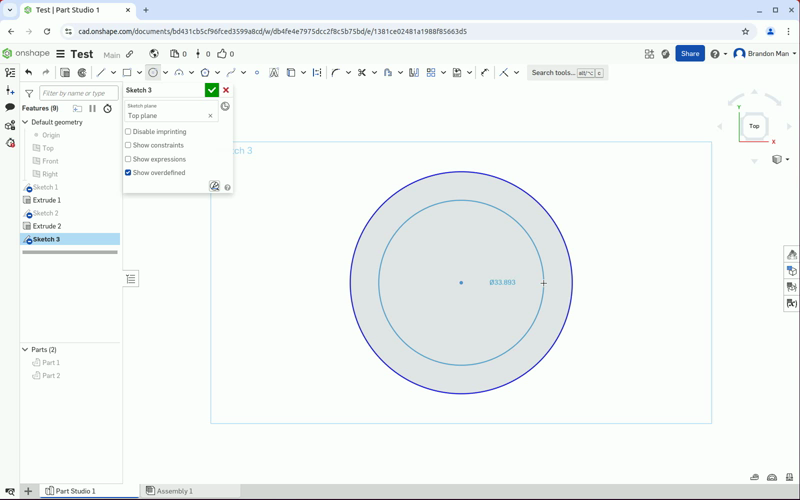
key(esc)
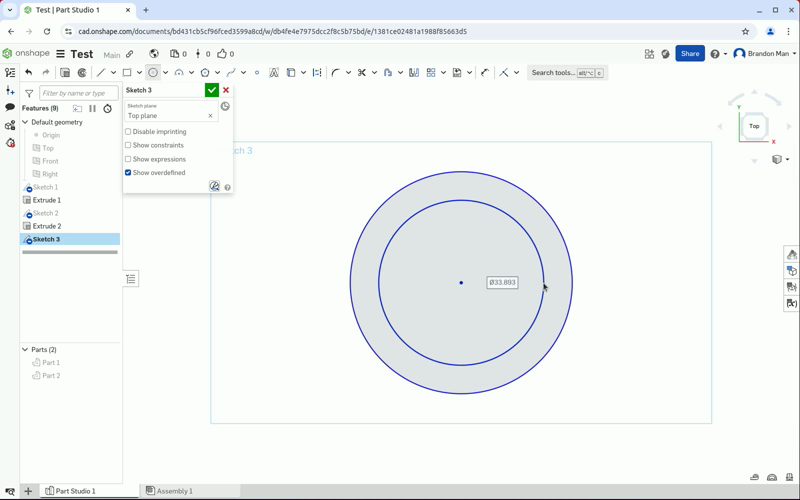
mouse_move(452, 184)
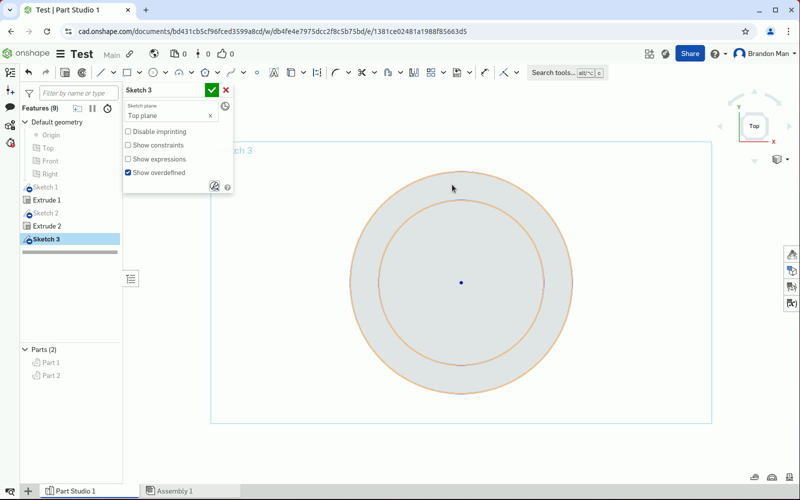
click(452, 184)
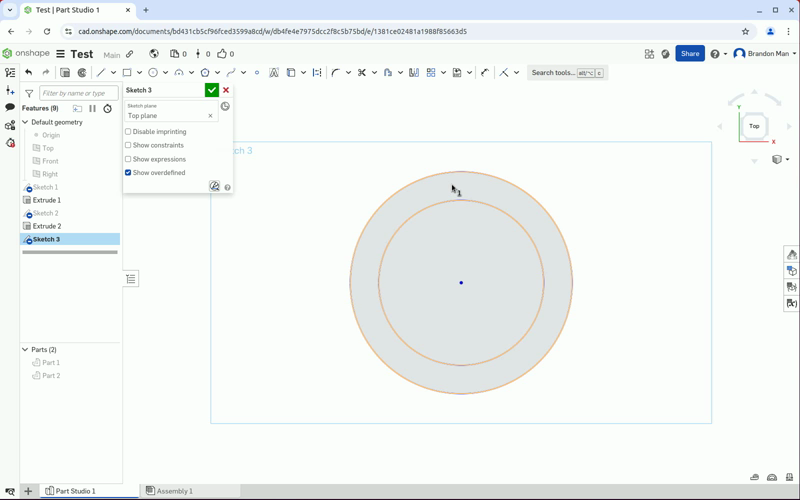
mouse_move(73, 352)
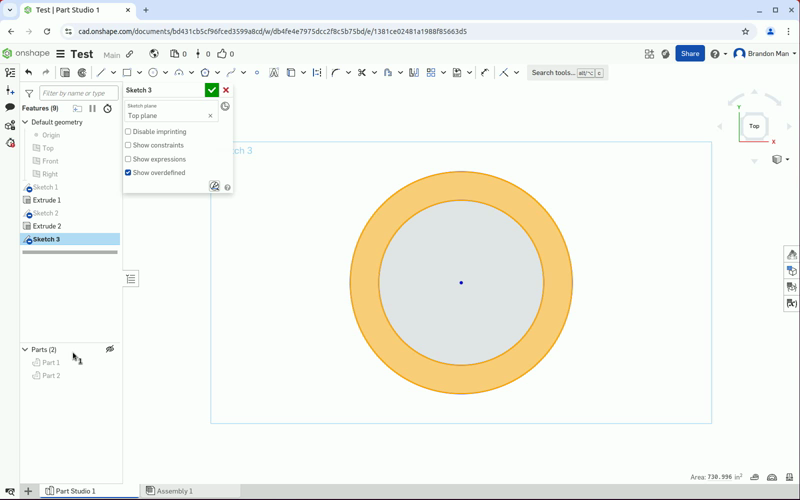
key(shift+y)
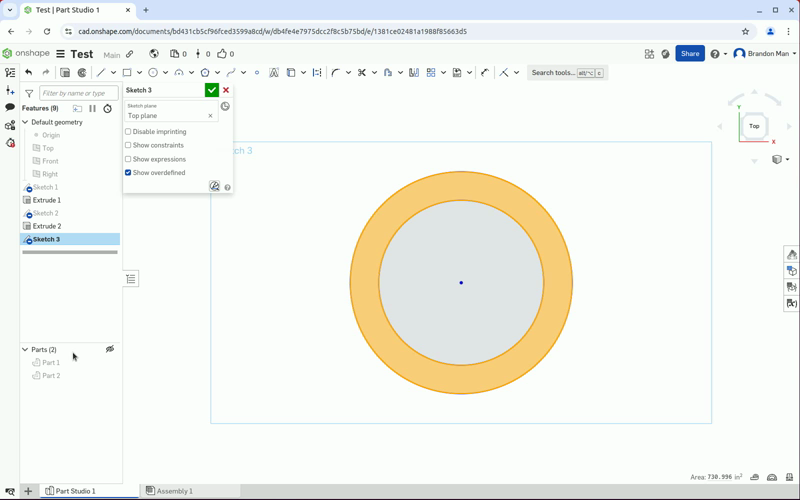
key(shift+e)
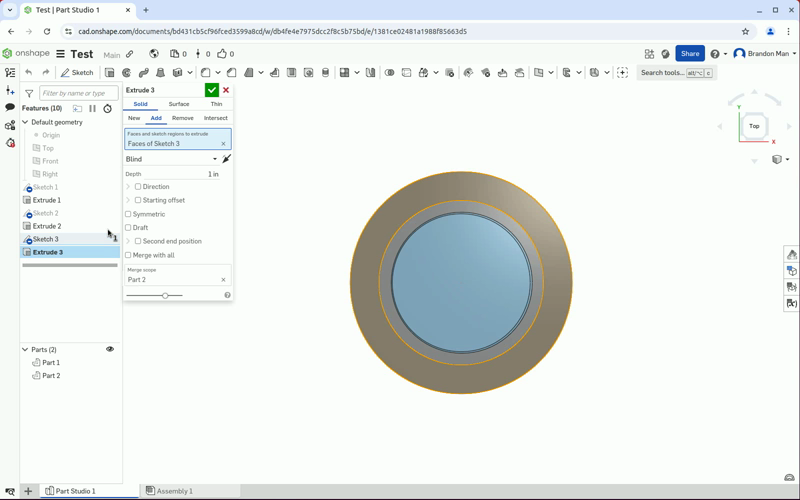
mouse_move(143, 106)
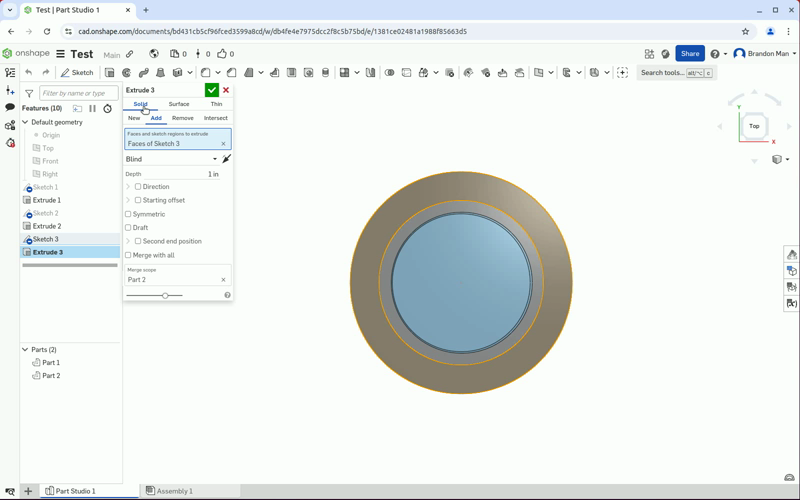
click(143, 106)
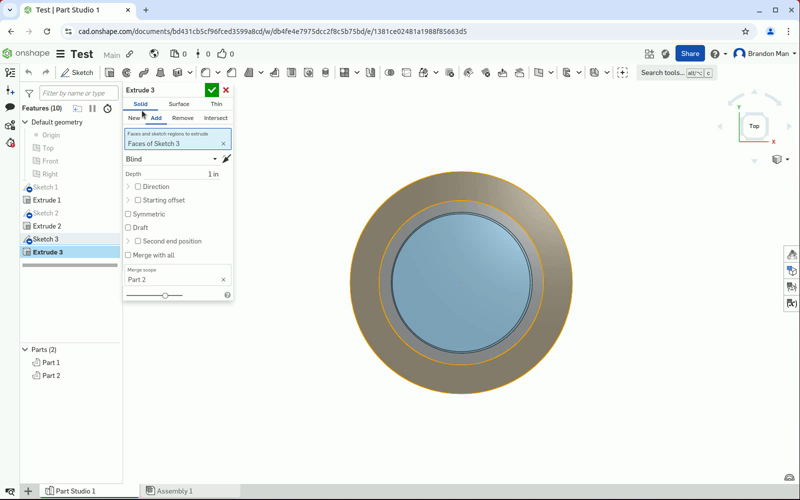
mouse_move(137, 120)
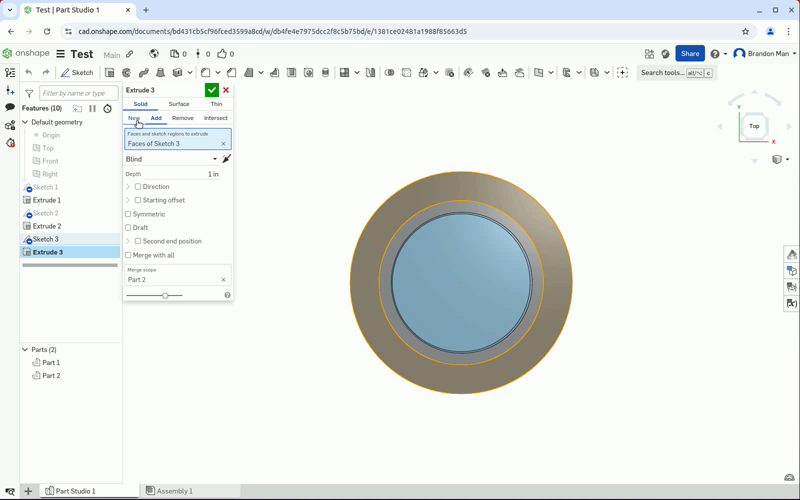
click(137, 120)
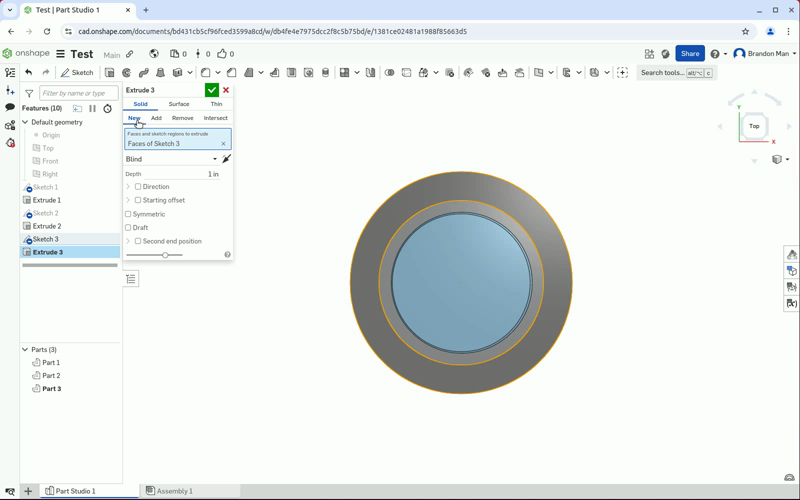
key(tab, 4)
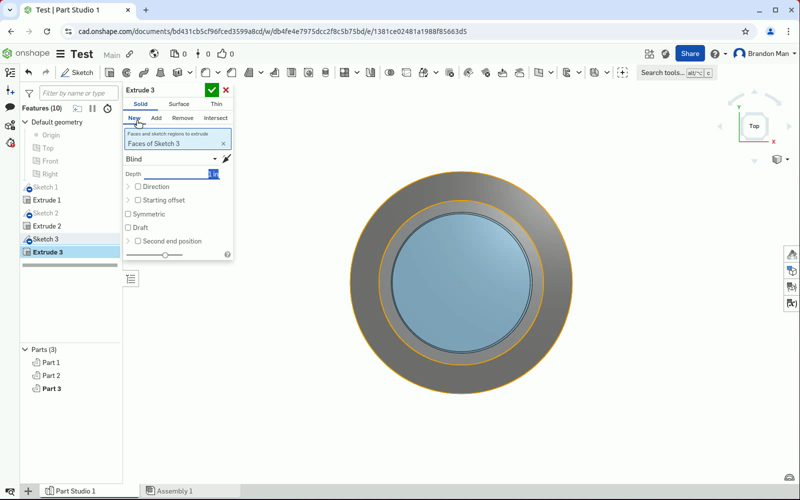
text(3.37)
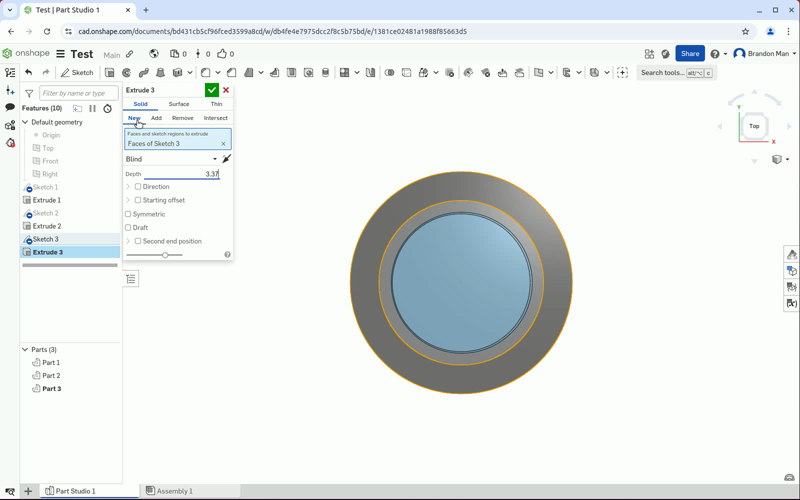
key(enter)
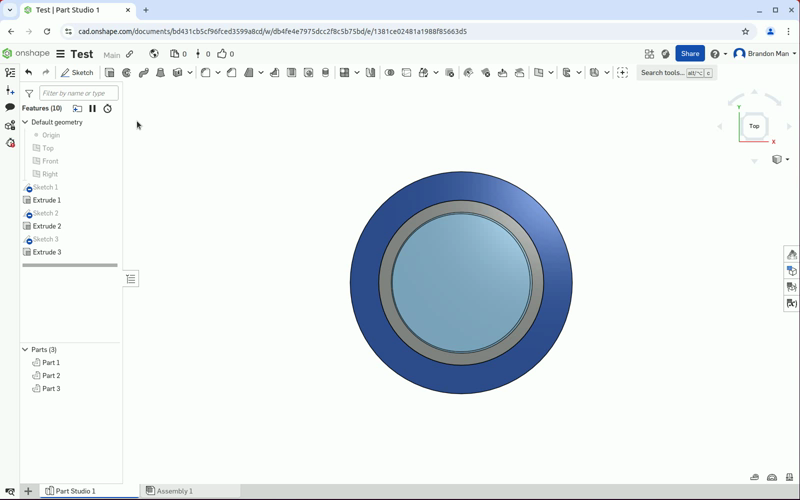
key(shift+h)
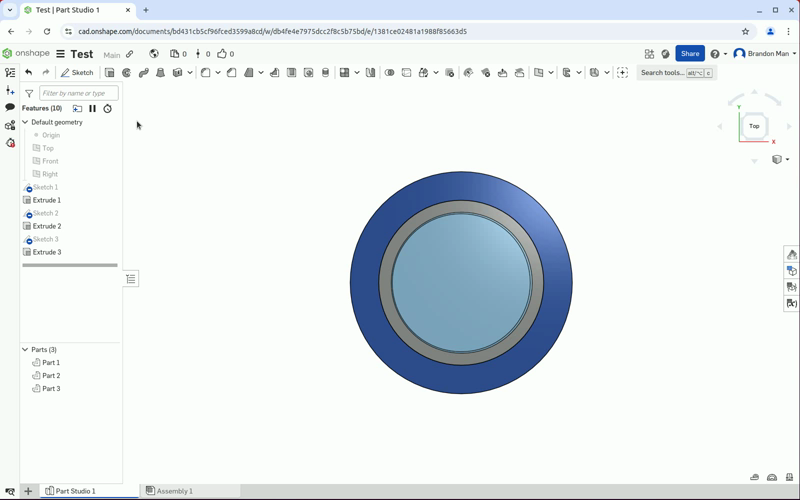
key(shift+h)
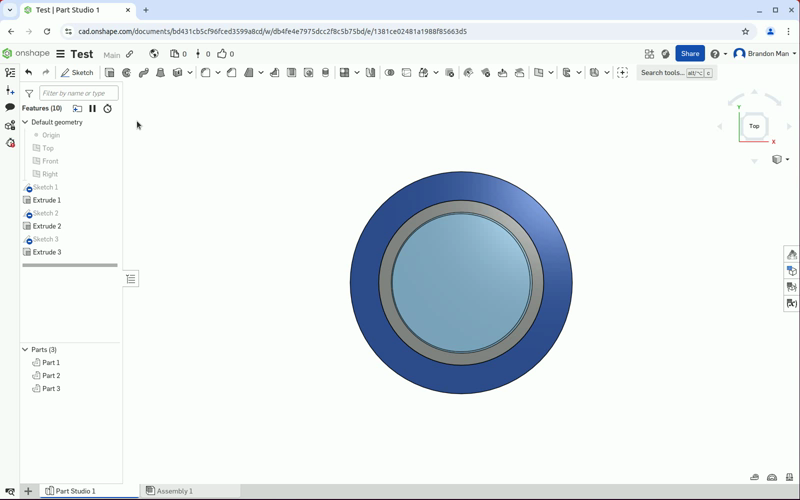
mouse_move(73, 189)
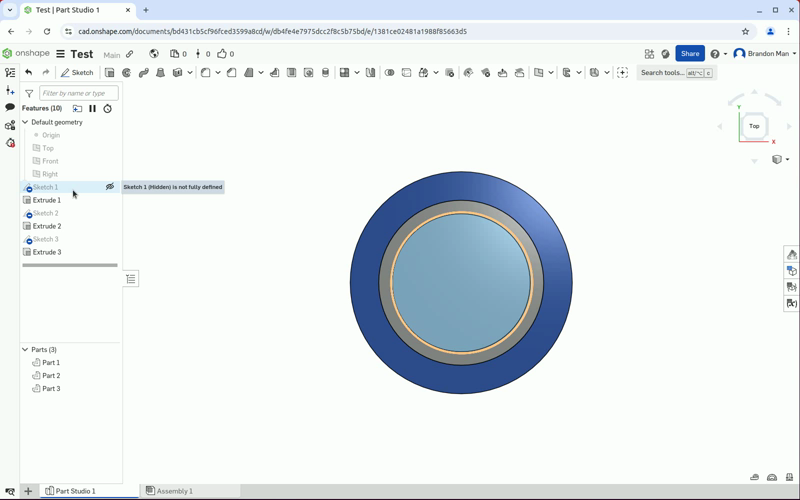
click(73, 189)
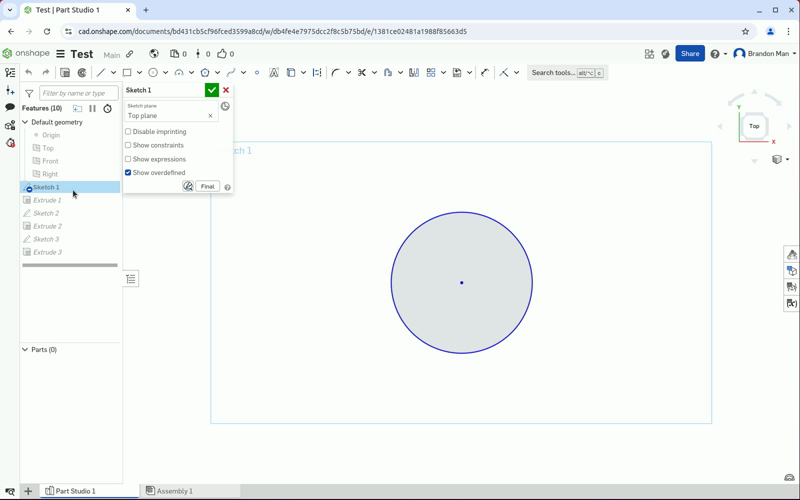
mouse_move(229, 92)
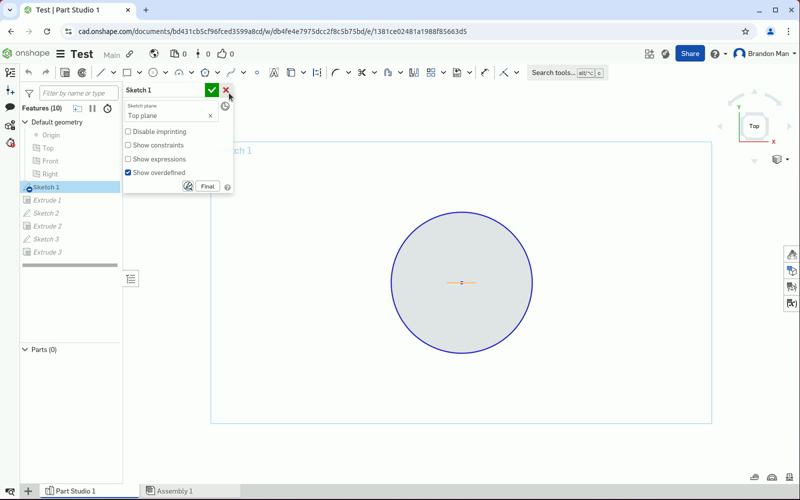
click(229, 92)
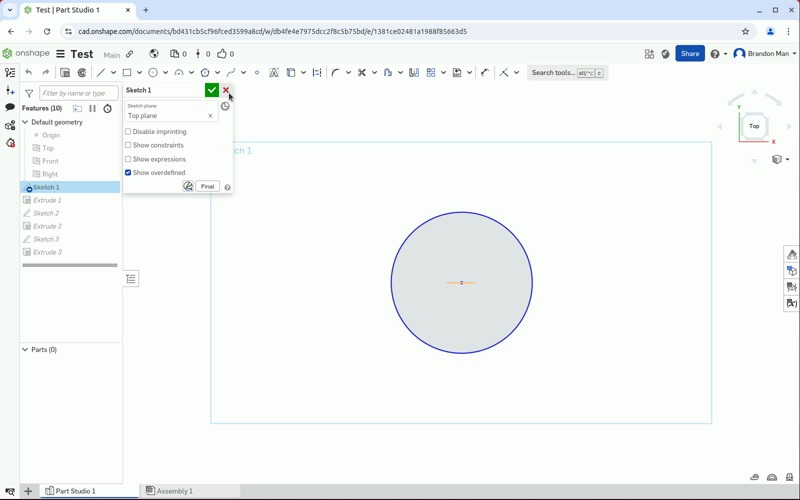
key(shift+s)
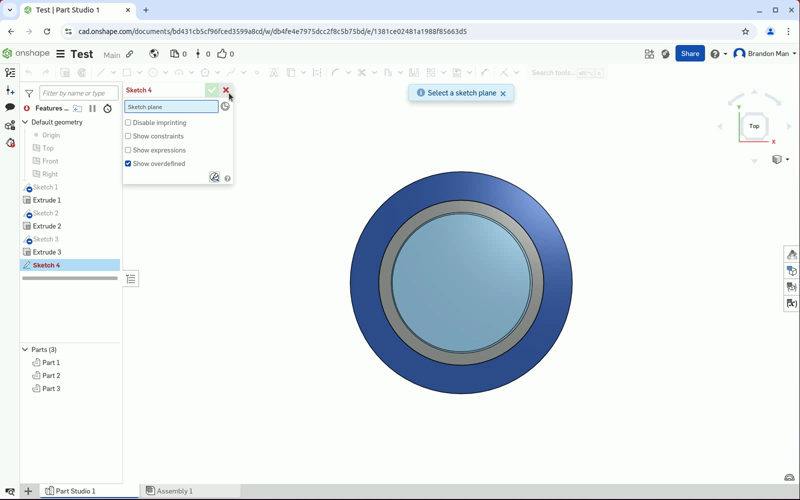
mouse_move(73, 150)
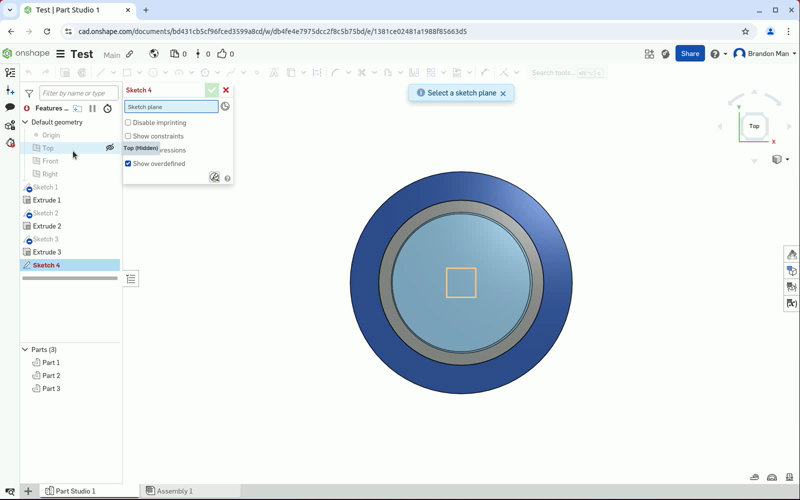
click(73, 150)
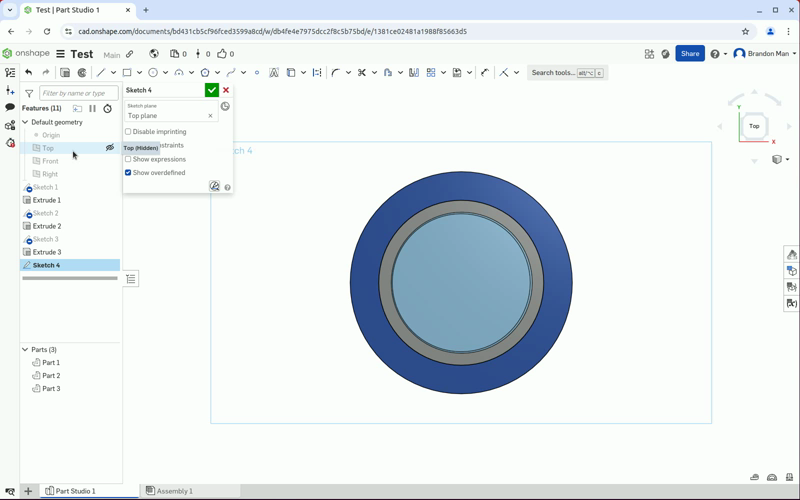
mouse_move(73, 352)
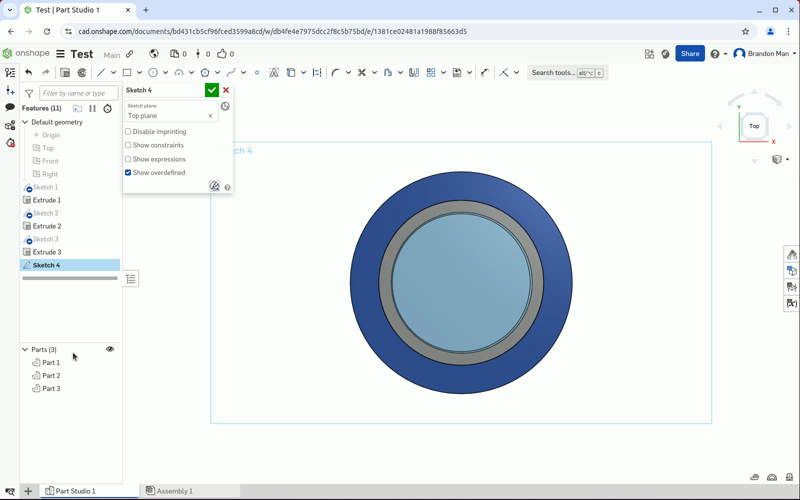
key(y)
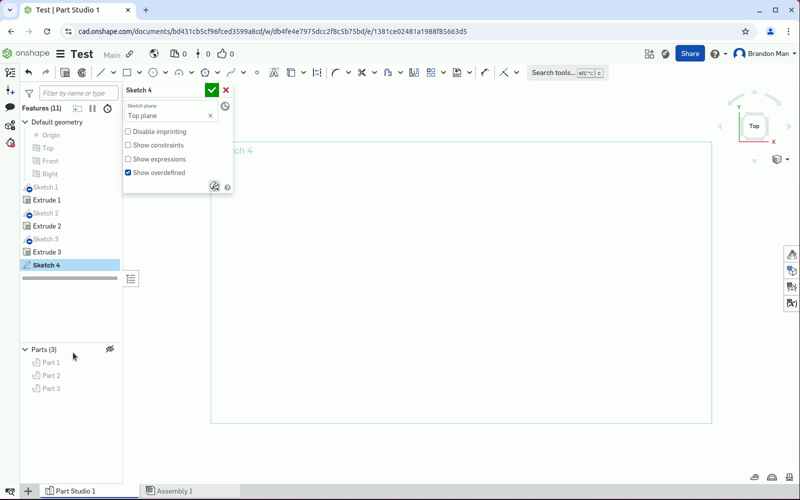
key(c)
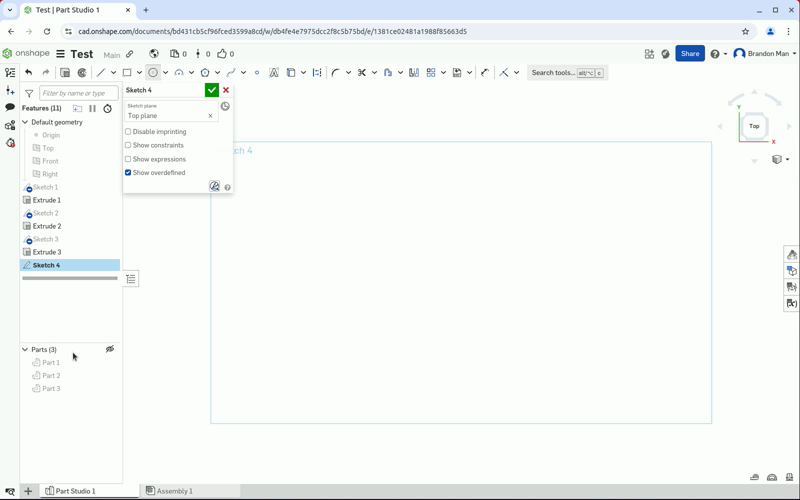
key_down(shift)
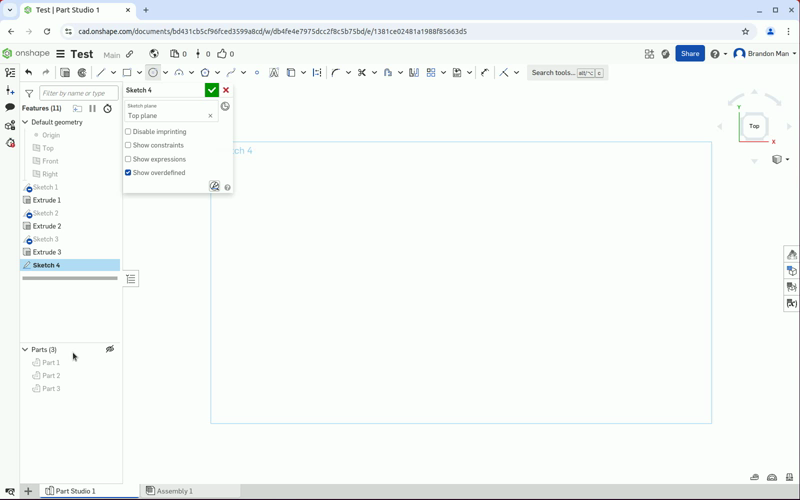
mouse_move(461, 282)
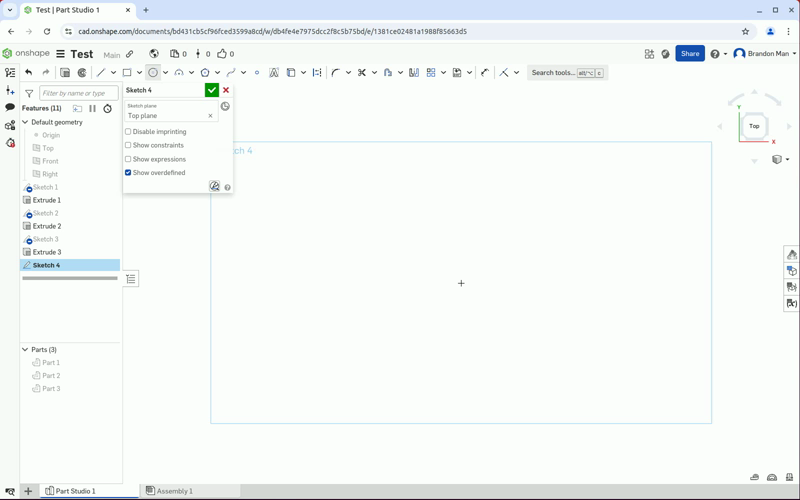
click(461, 282)
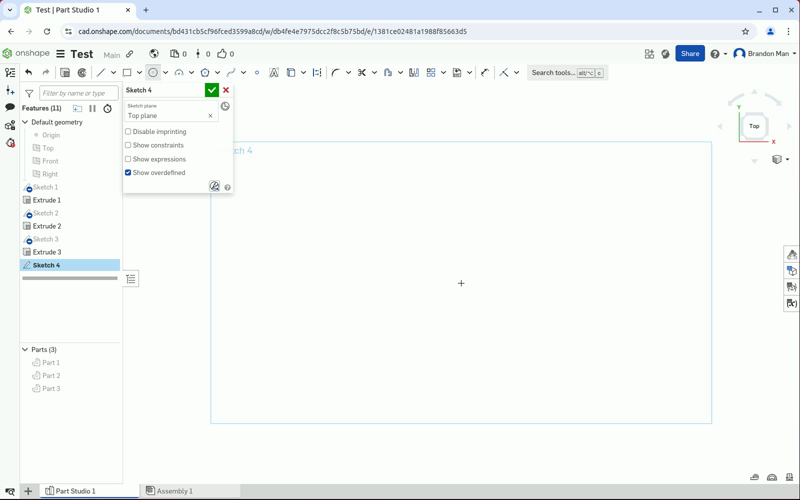
key_up(shift)
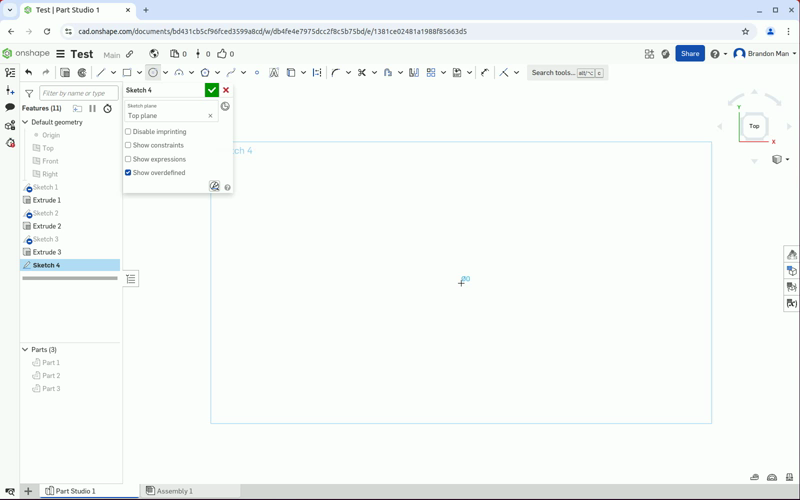
mouse_move(543, 282)
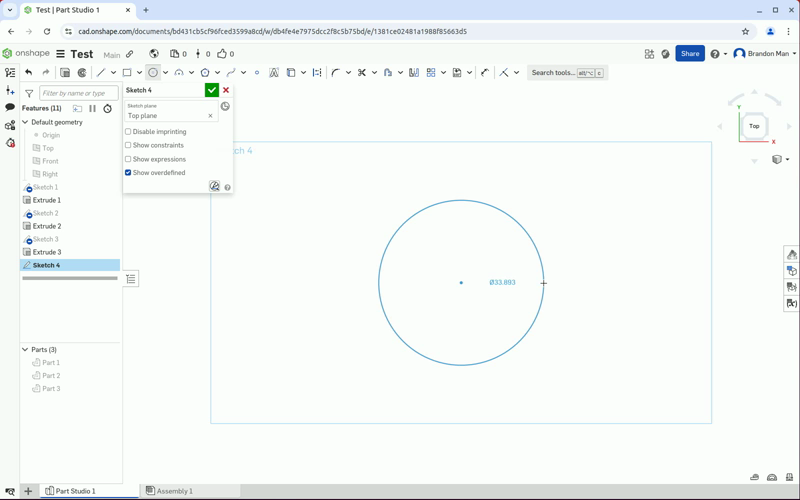
click(543, 282)
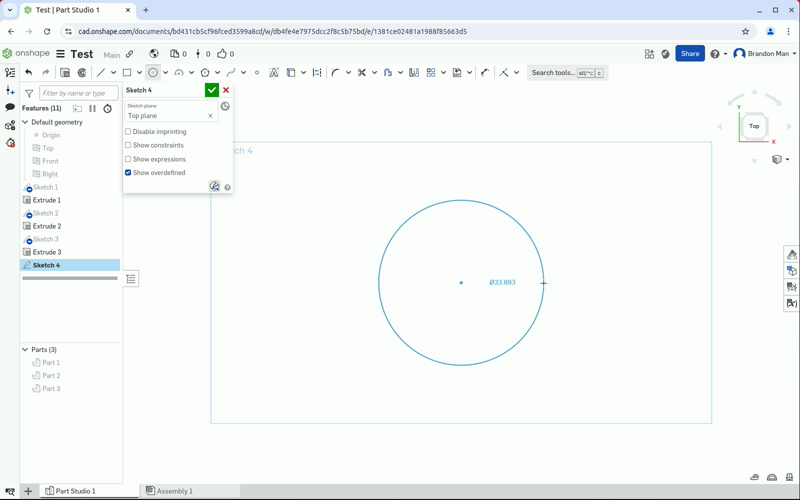
key(esc)
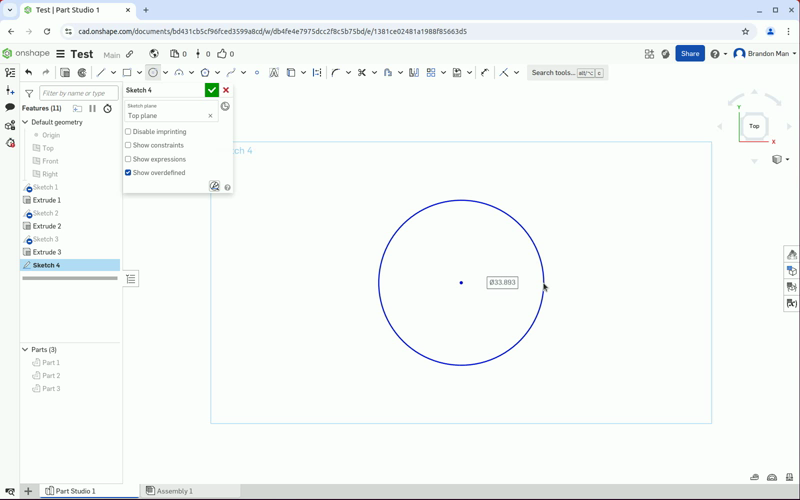
key(c)
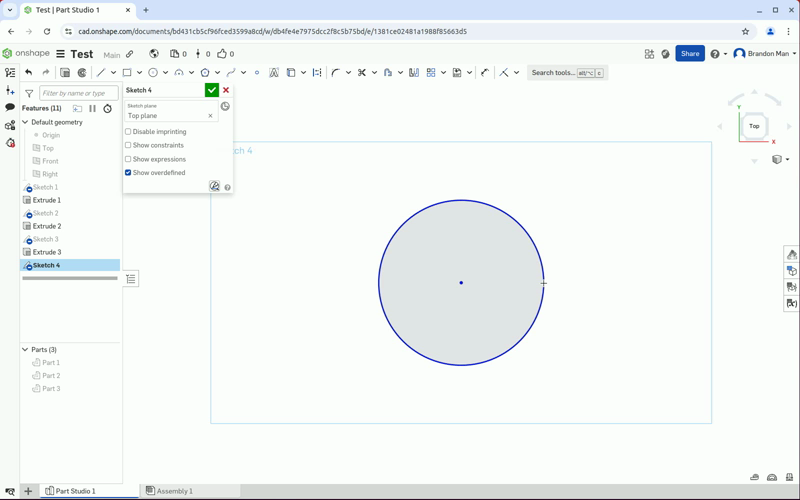
key_down(shift)
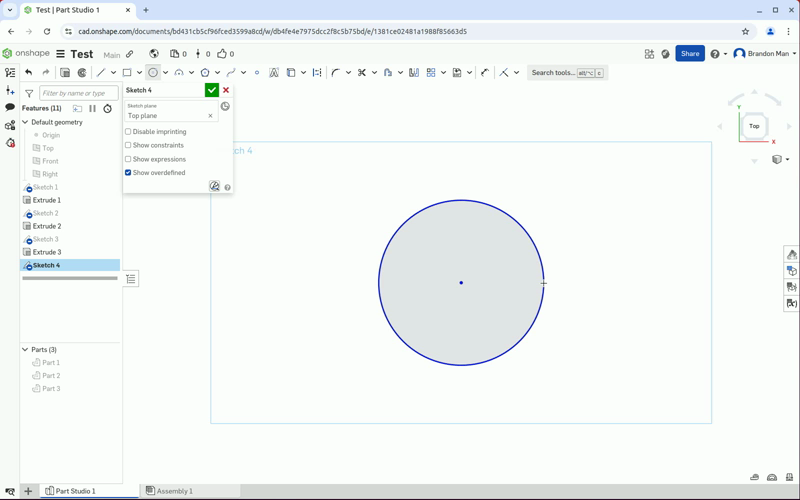
mouse_move(461, 282)
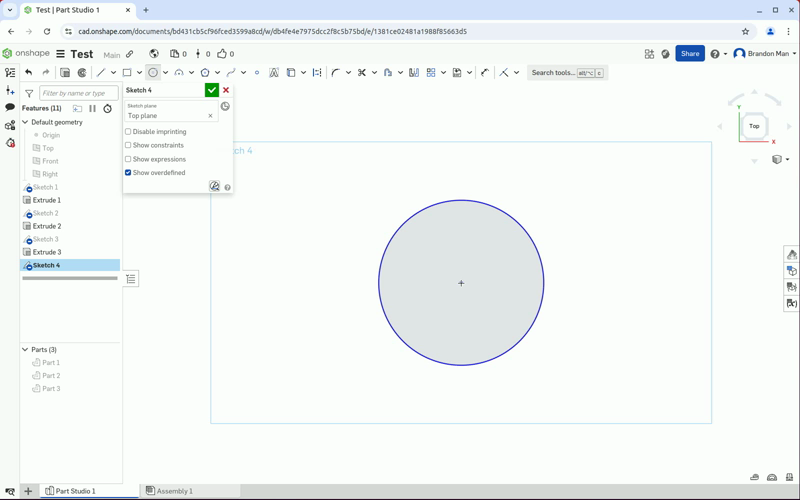
click(461, 282)
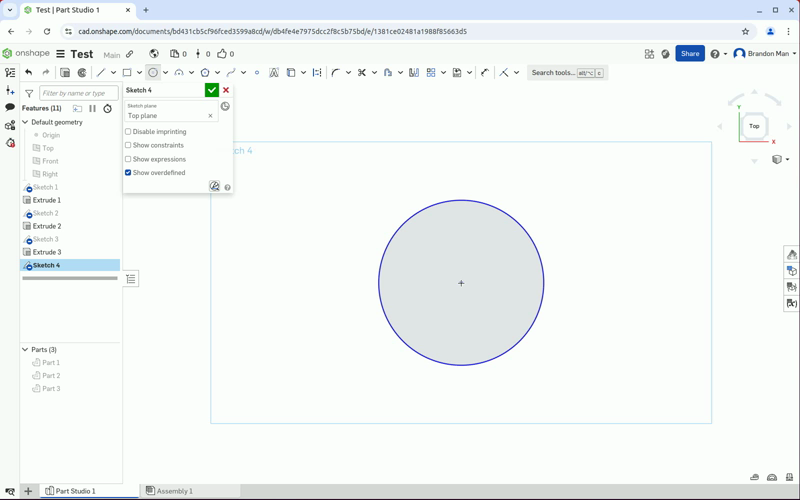
key_up(shift)
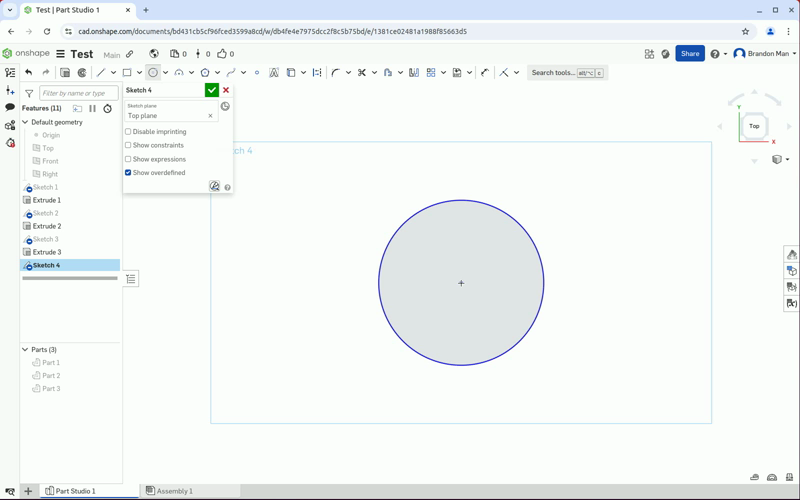
mouse_move(530, 282)
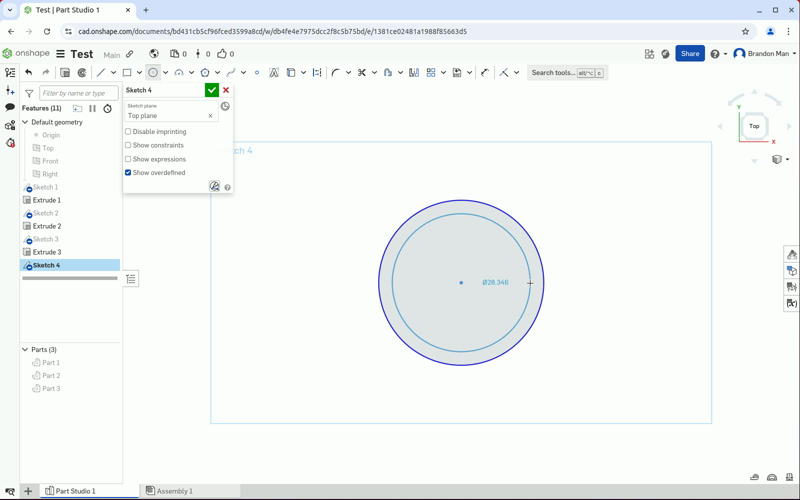
click(530, 282)
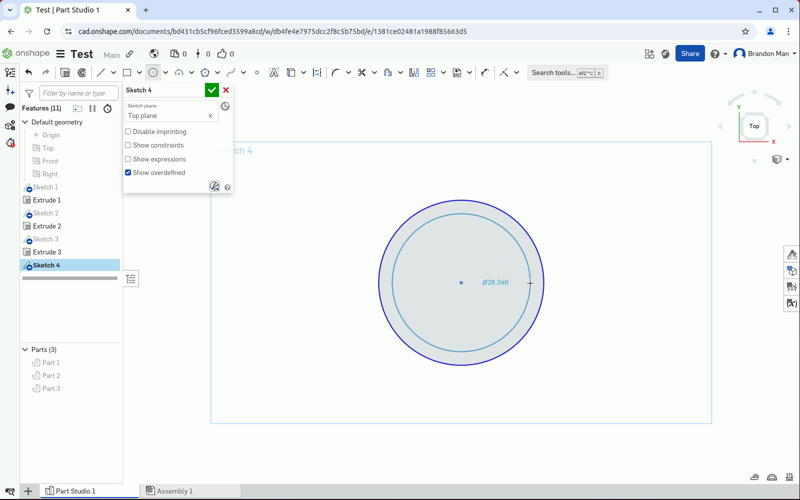
key(esc)
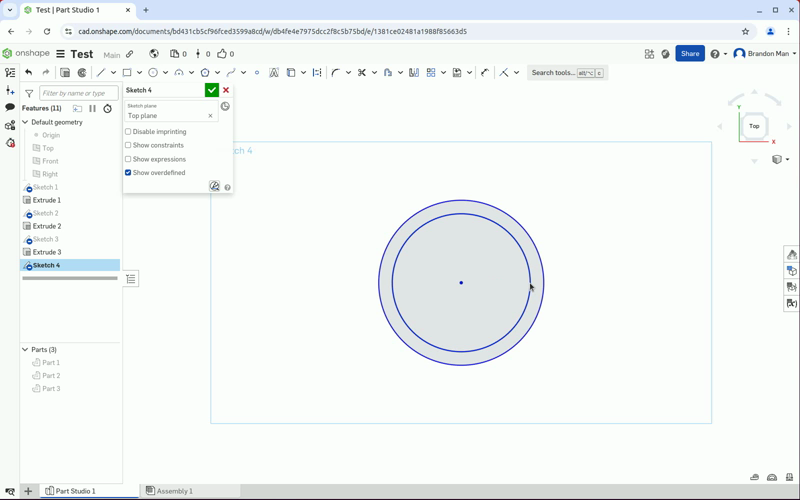
mouse_move(534, 267)
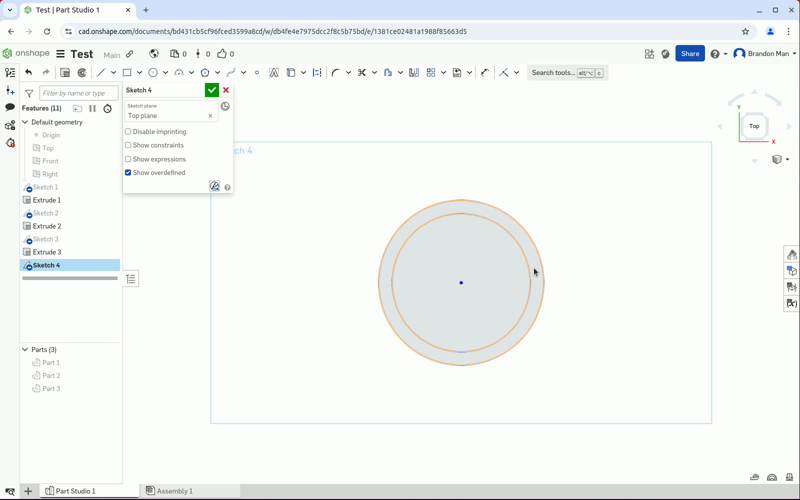
click(534, 267)
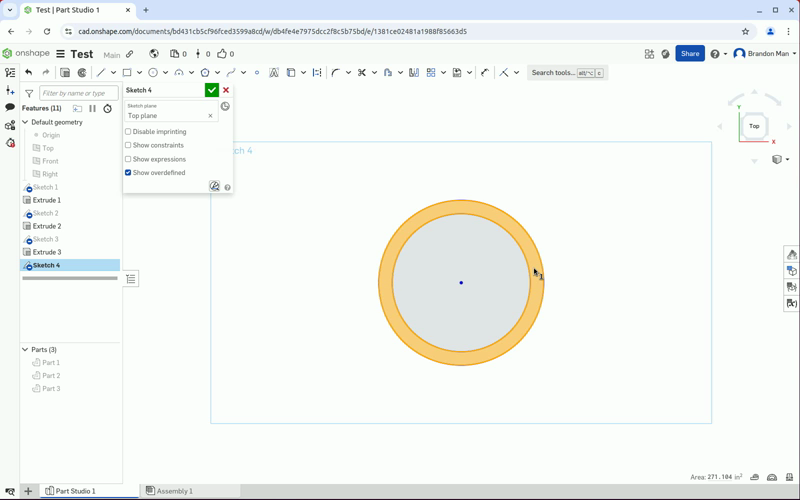
mouse_move(73, 352)
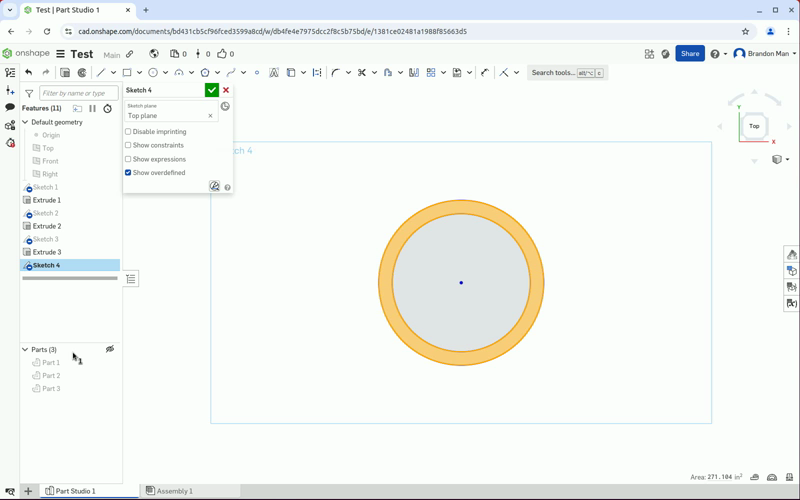
key(shift+y)
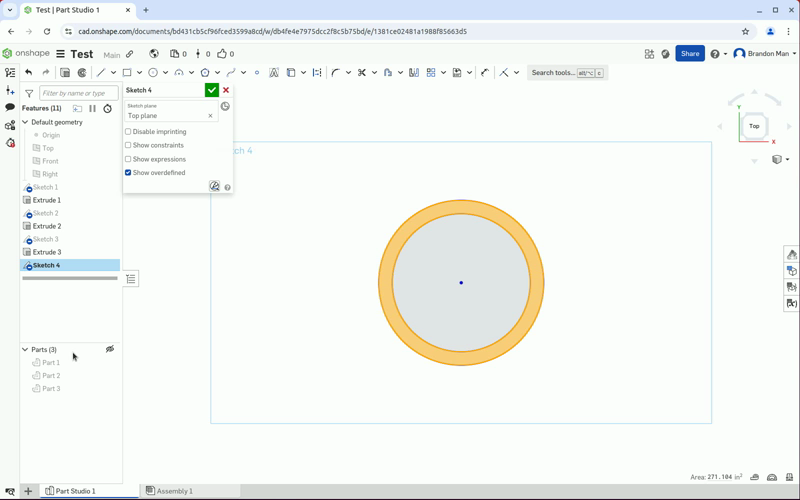
key(shift+e)
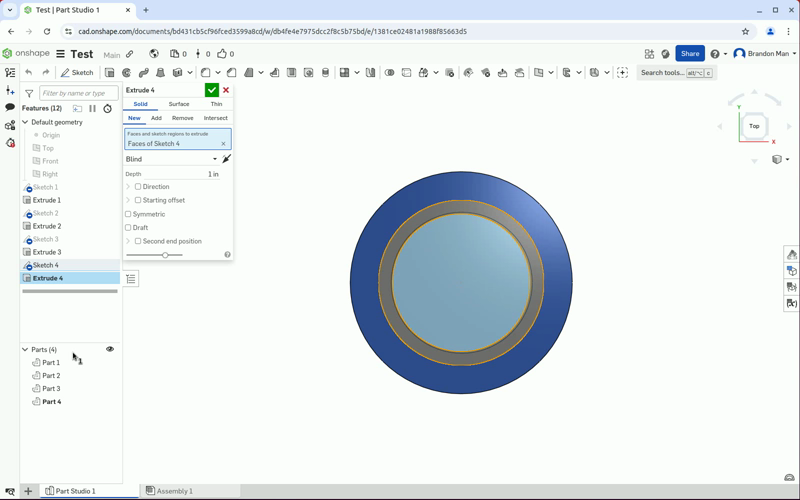
mouse_move(143, 106)
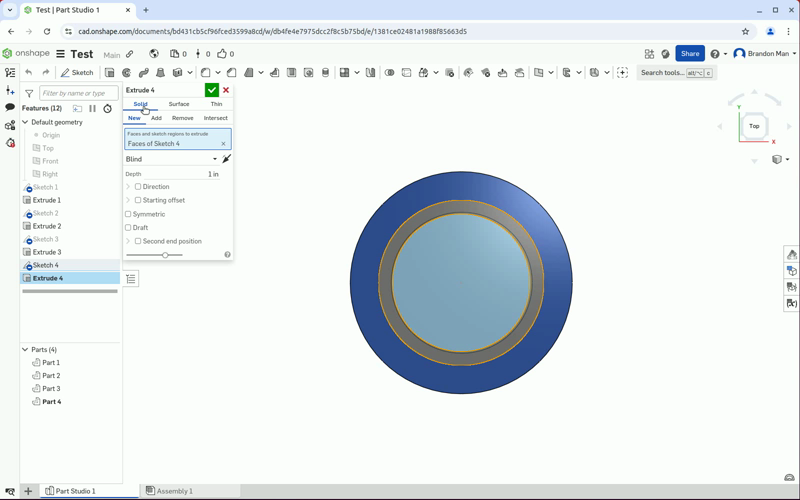
click(143, 106)
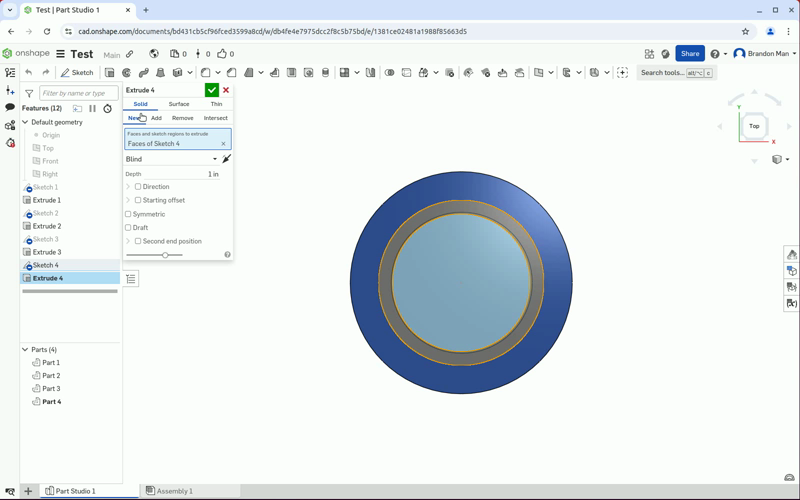
mouse_move(137, 120)
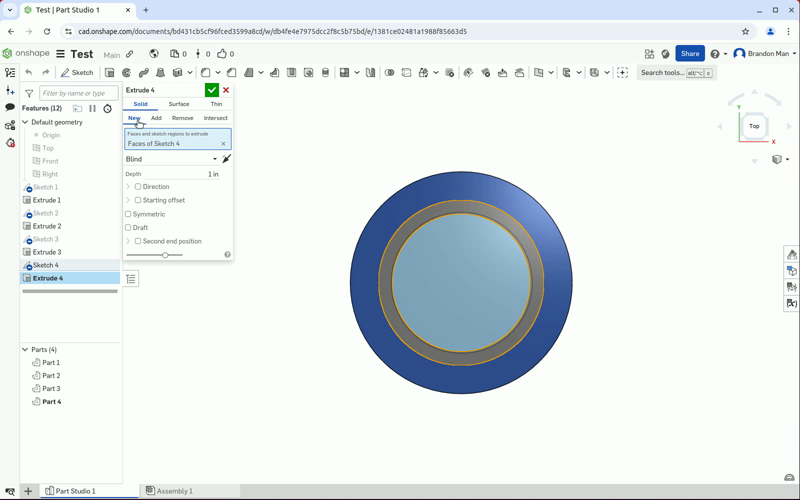
click(137, 120)
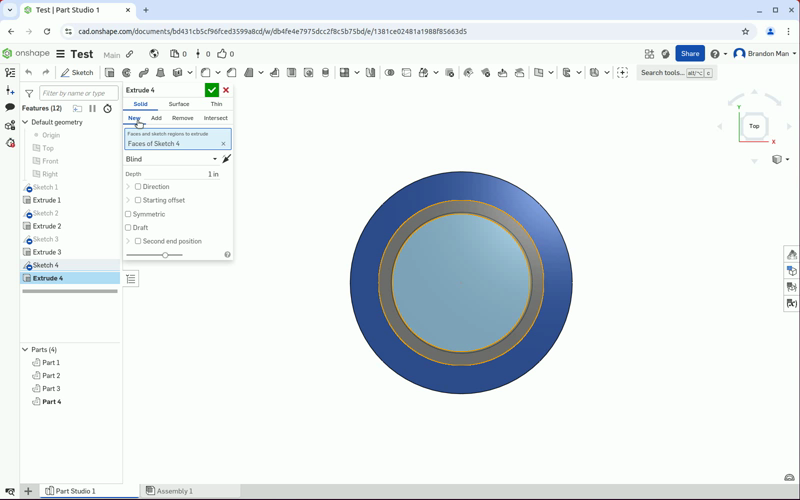
key(tab, 4)
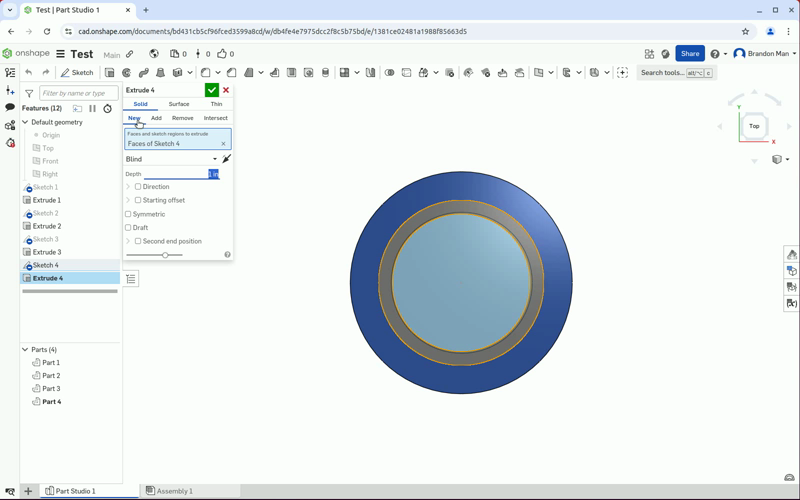
text(16.85)
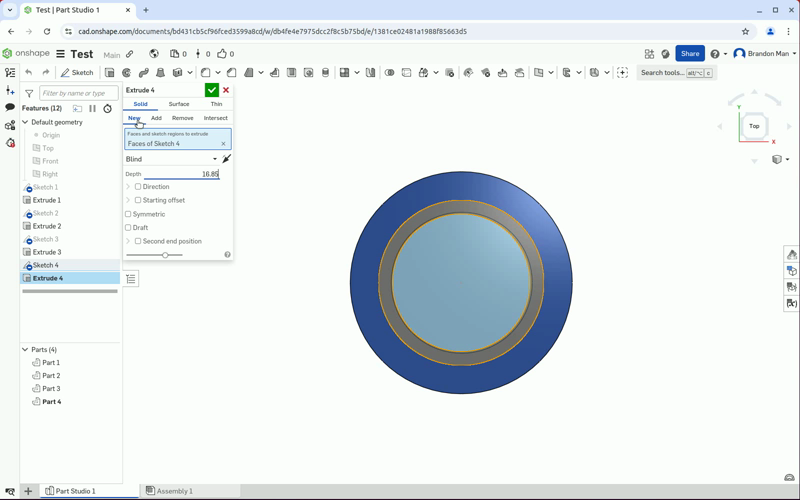
key(enter)
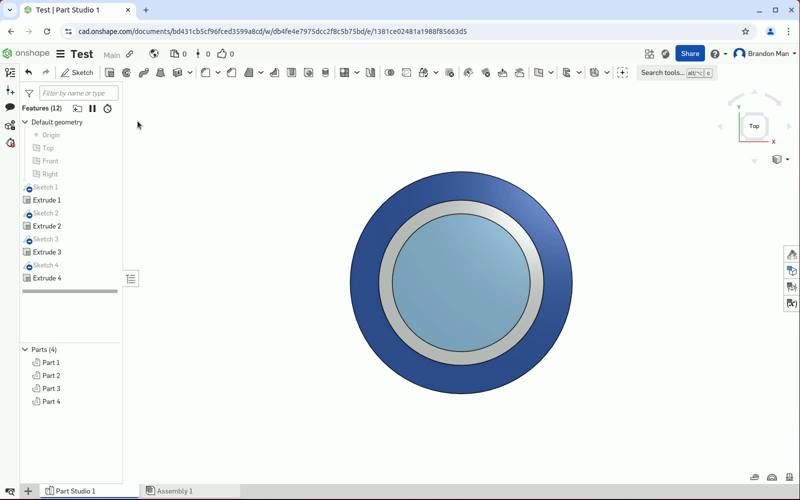
key(shift+h)
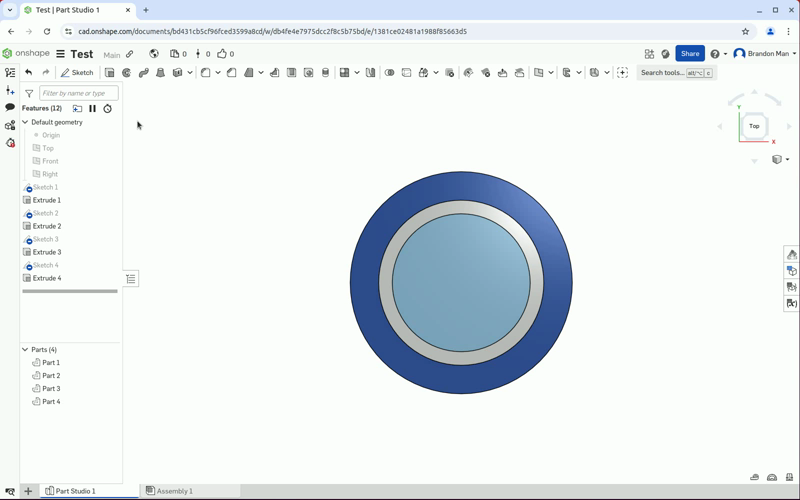
key(shift+h)
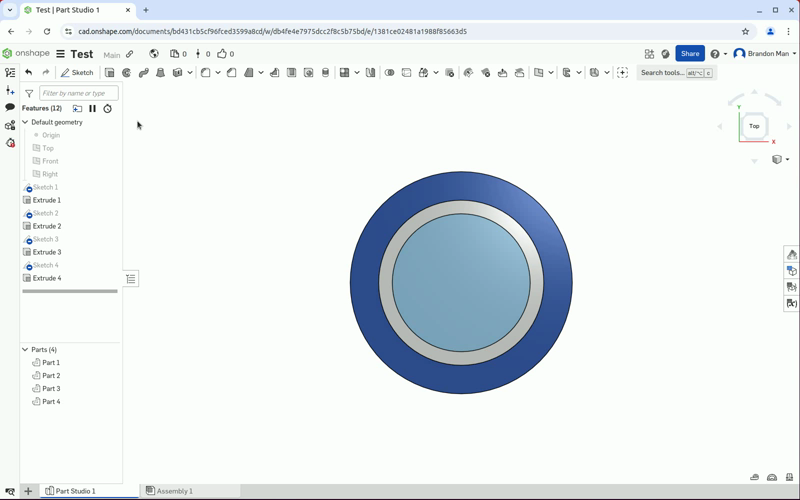
key(shift+7)
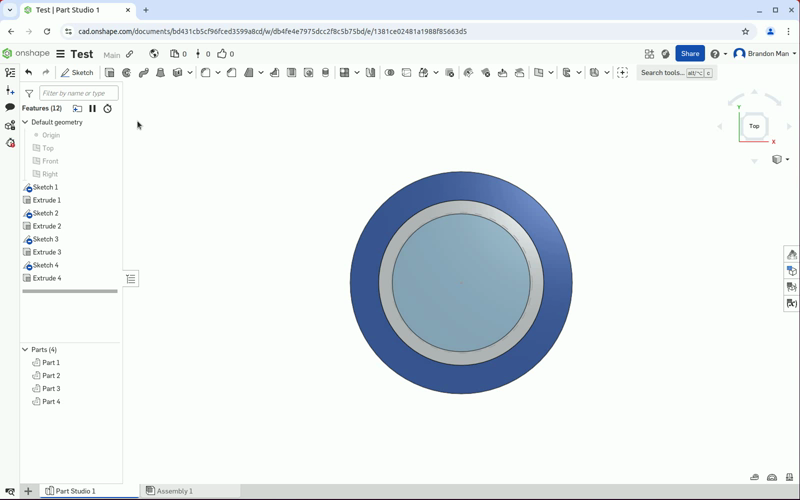
key(up, 3)
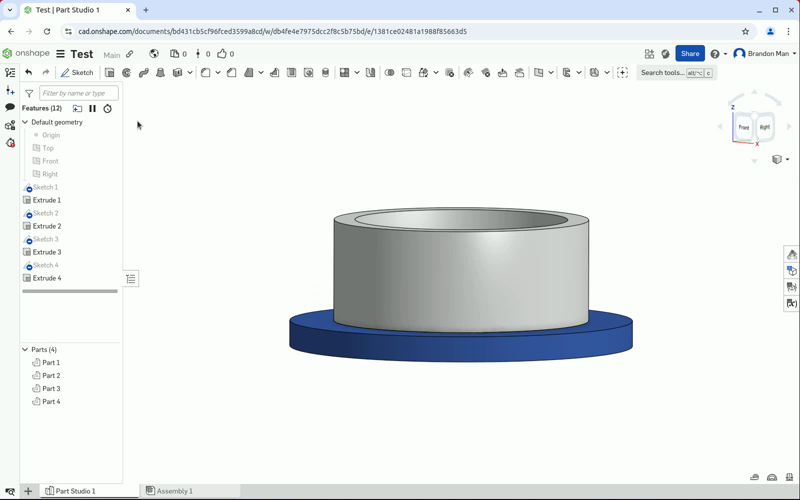
key(left, 3)
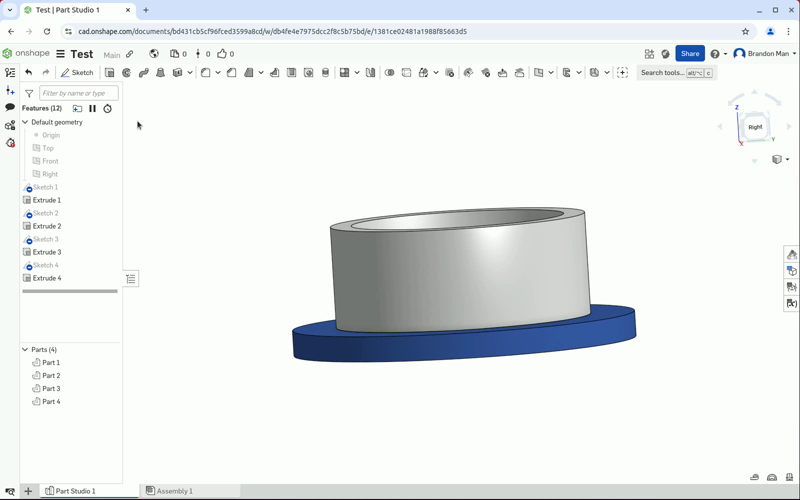
key(right, 3)
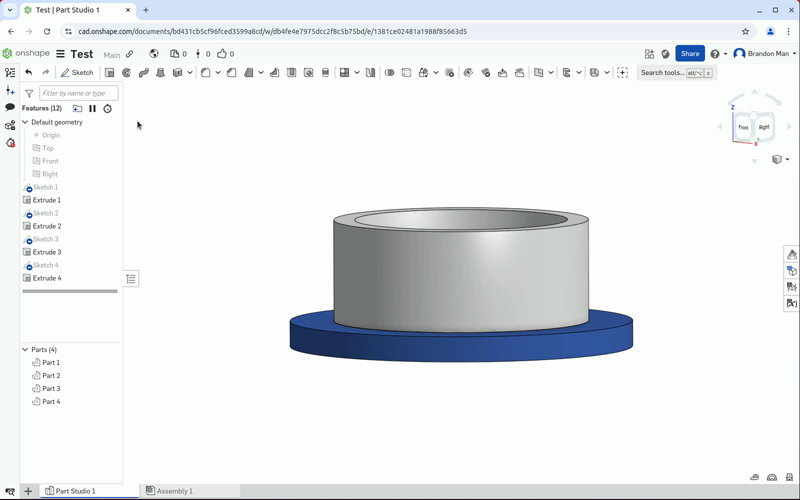
key(down, 3)
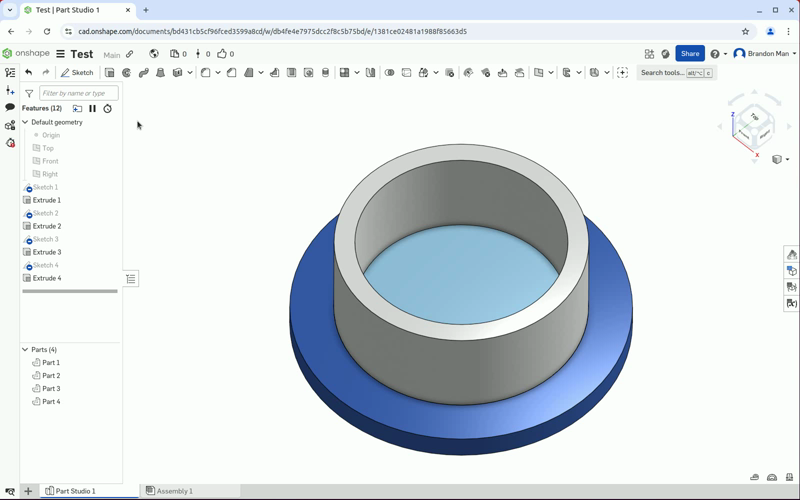
mouse_move(73, 189)
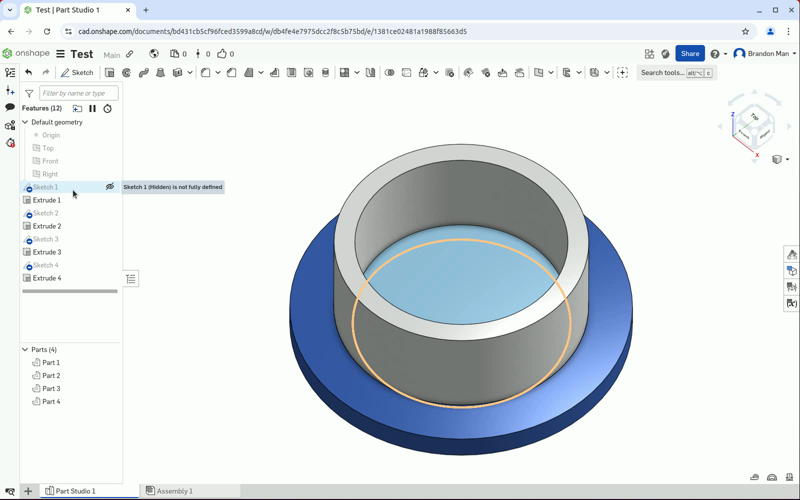
click(73, 189)